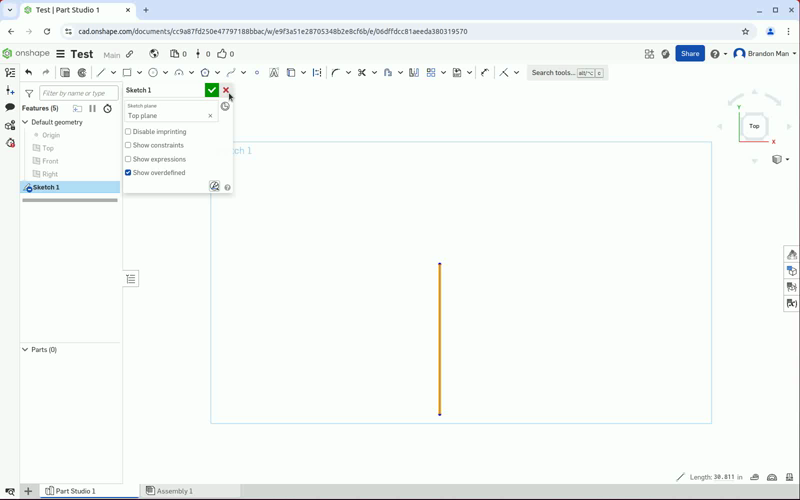
key(shift+h)
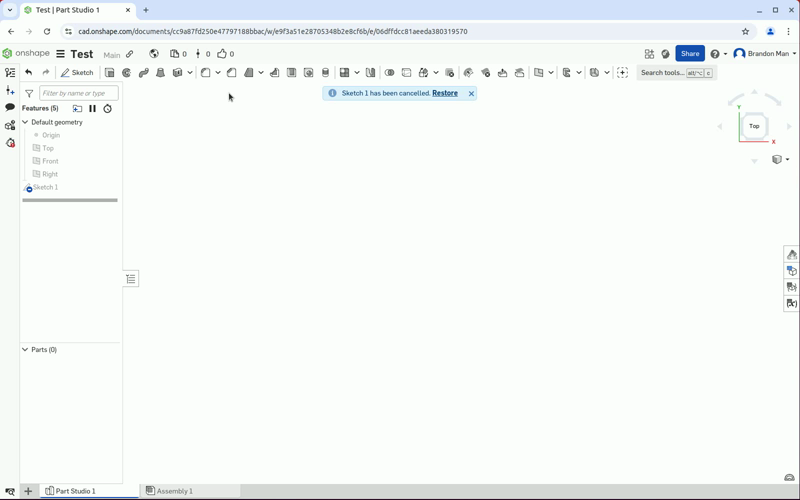
mouse_move(73, 352)
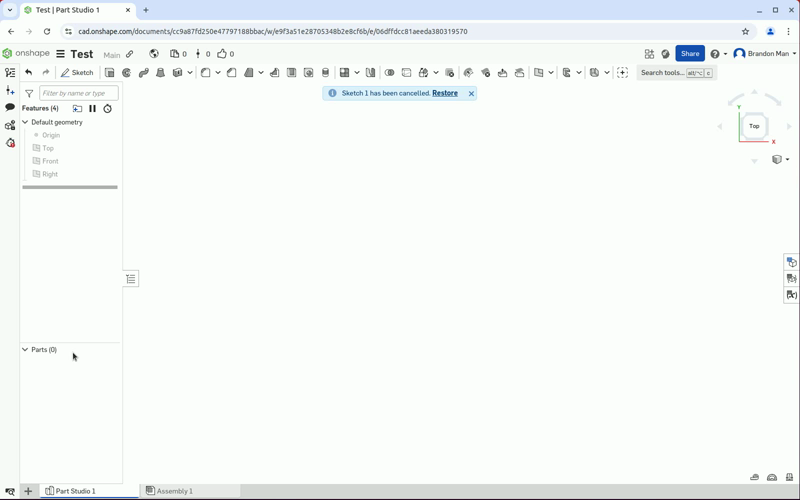
key(y)
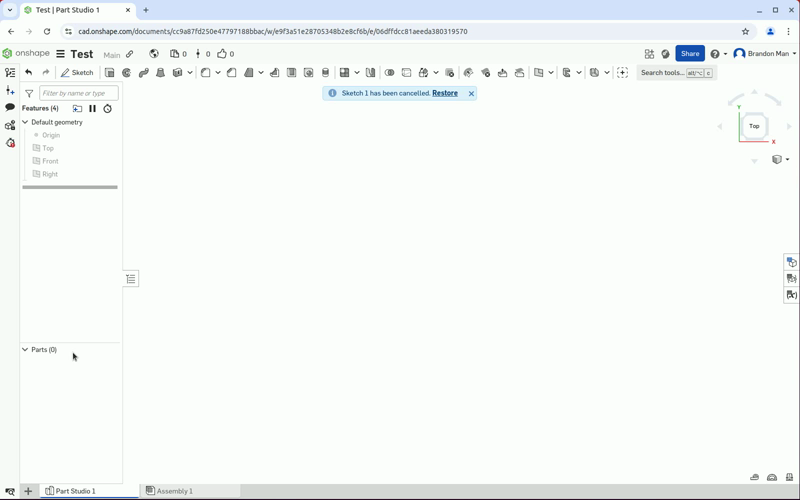
key(shift+p)
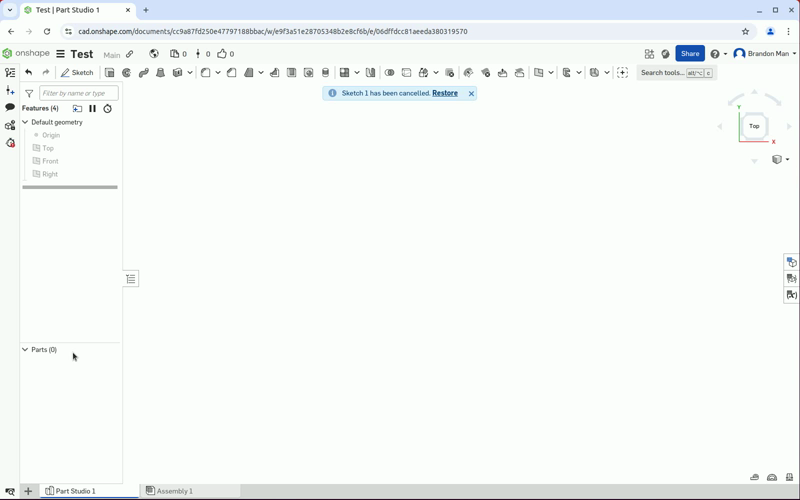
key(space)
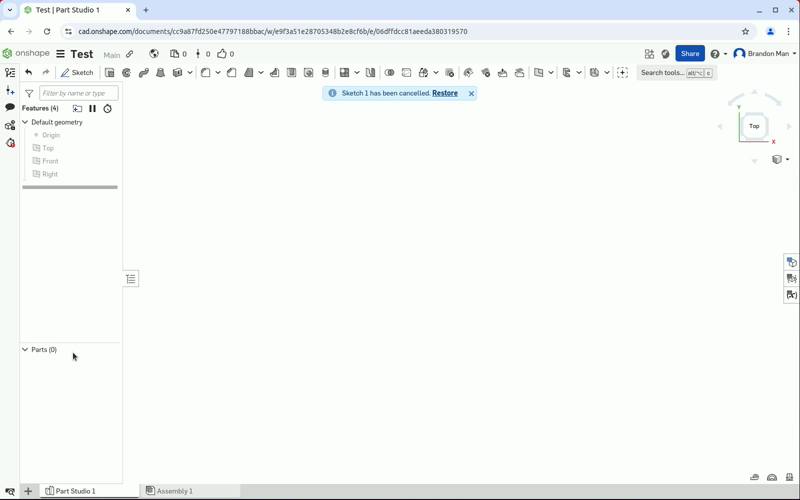
key_down(shift)
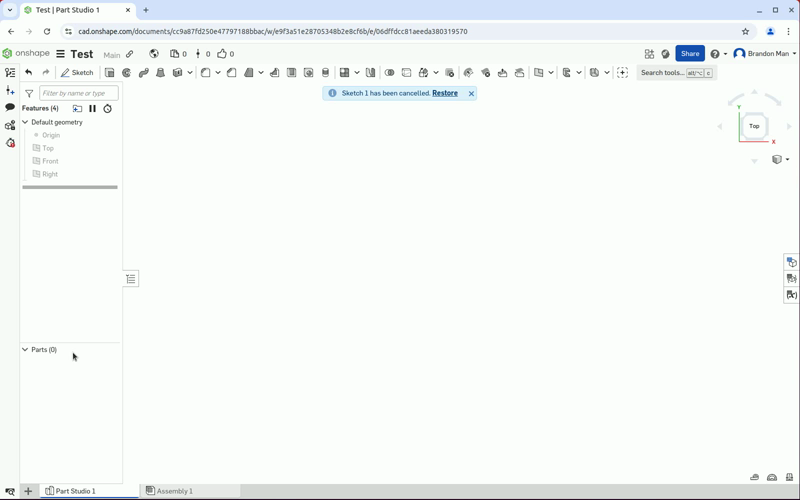
key(up)
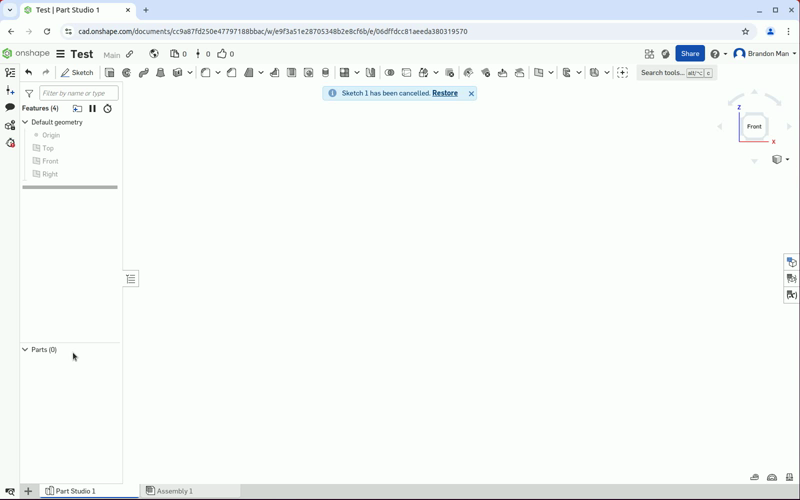
key_up(shift)
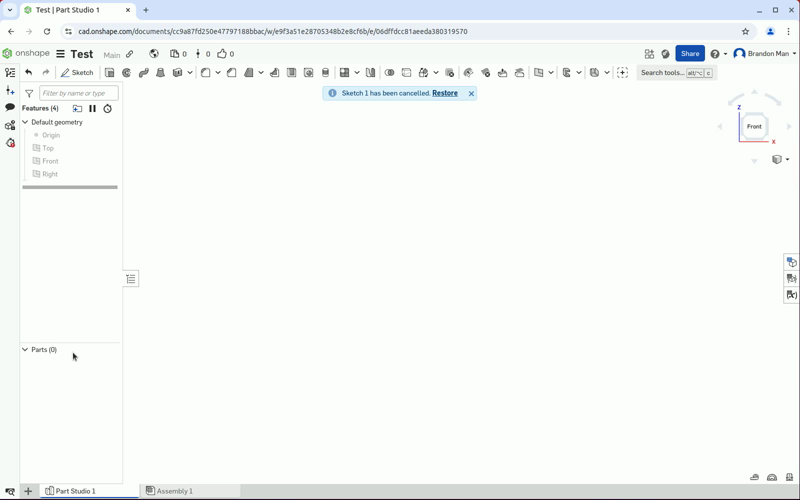
mouse_move(73, 352)
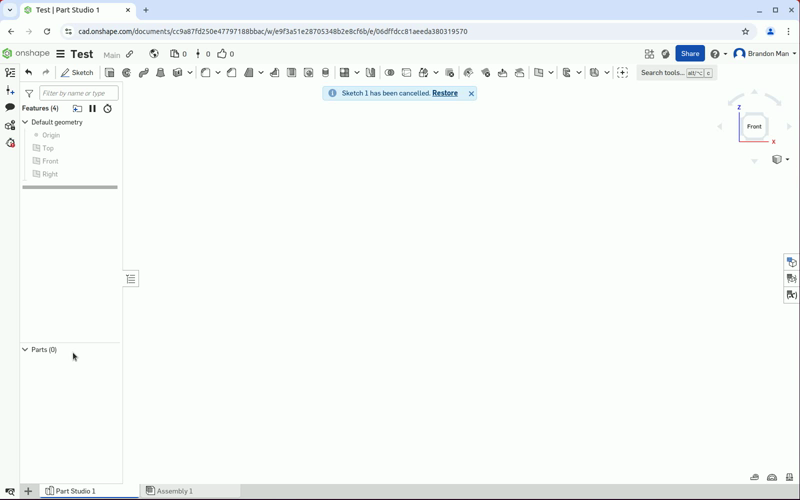
key(shift+y)
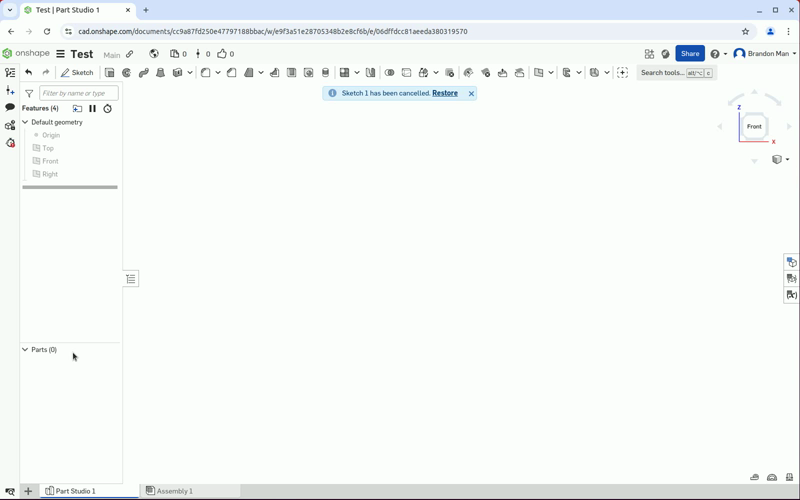
key(shift+s)
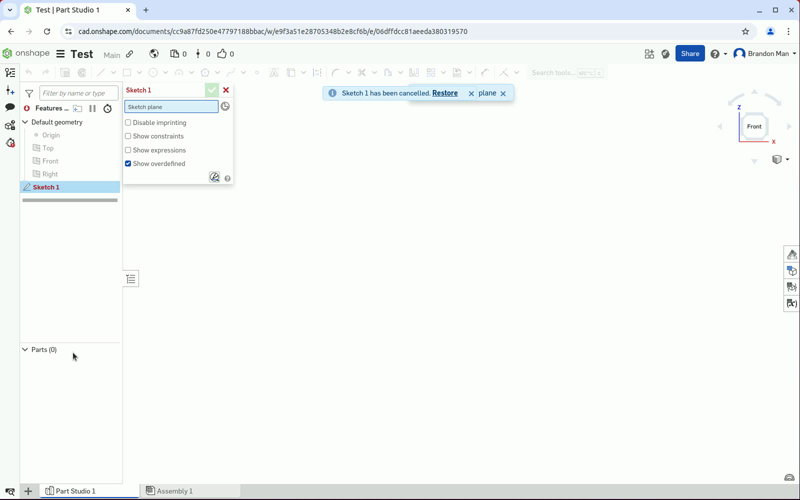
mouse_move(73, 163)
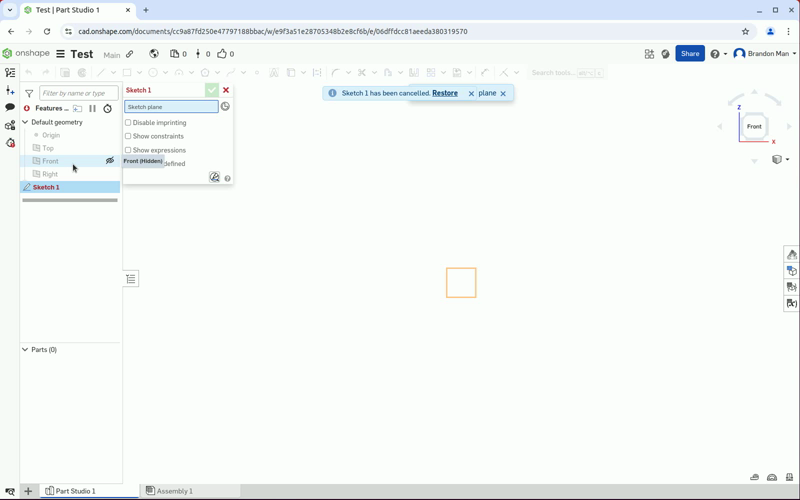
click(73, 163)
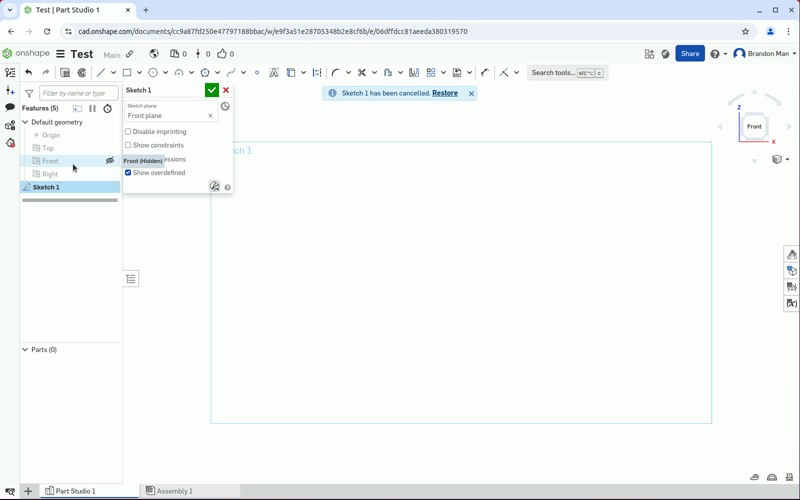
mouse_move(73, 352)
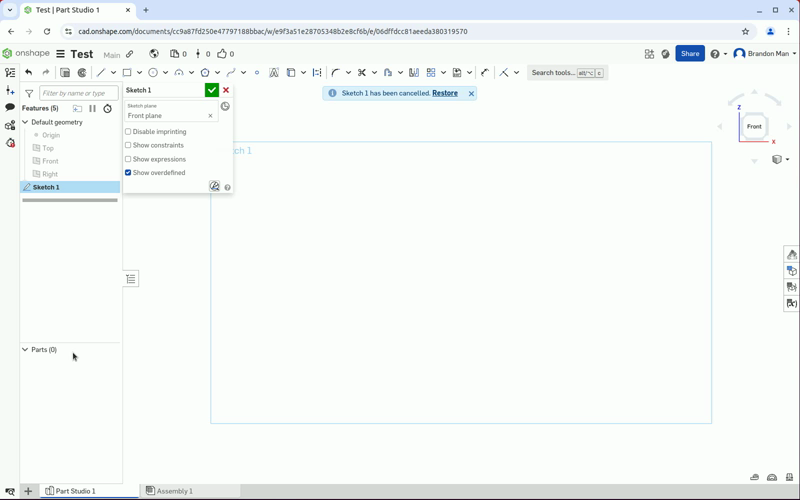
key(y)
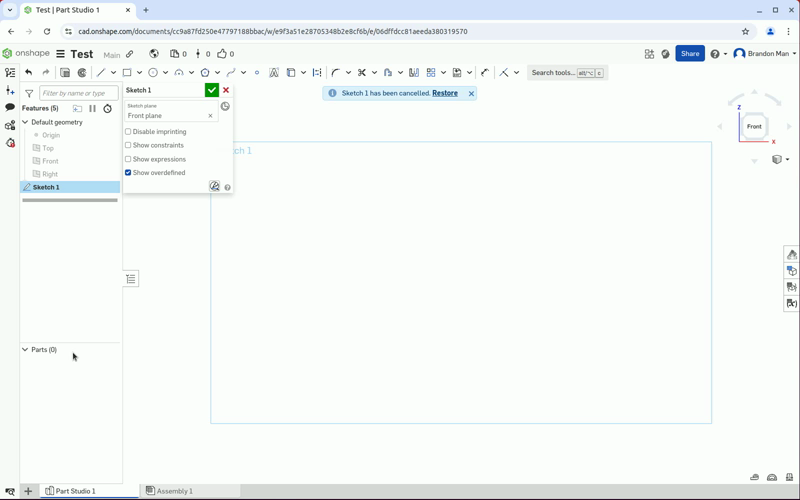
key(c)
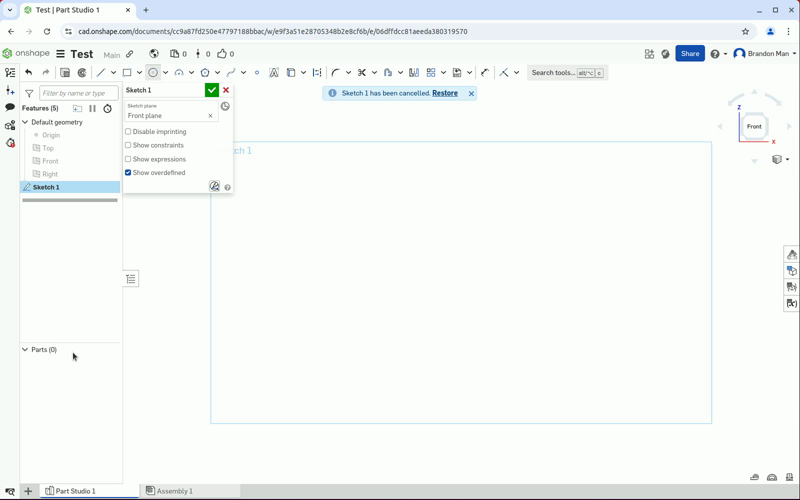
key_down(shift)
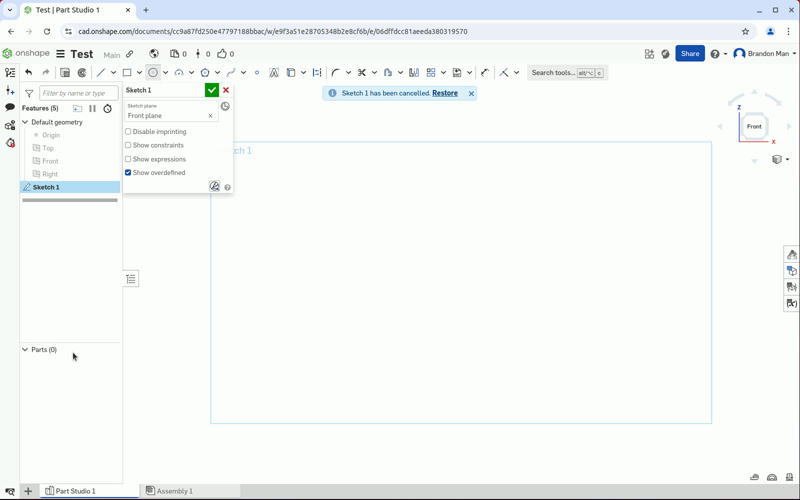
mouse_move(460, 282)
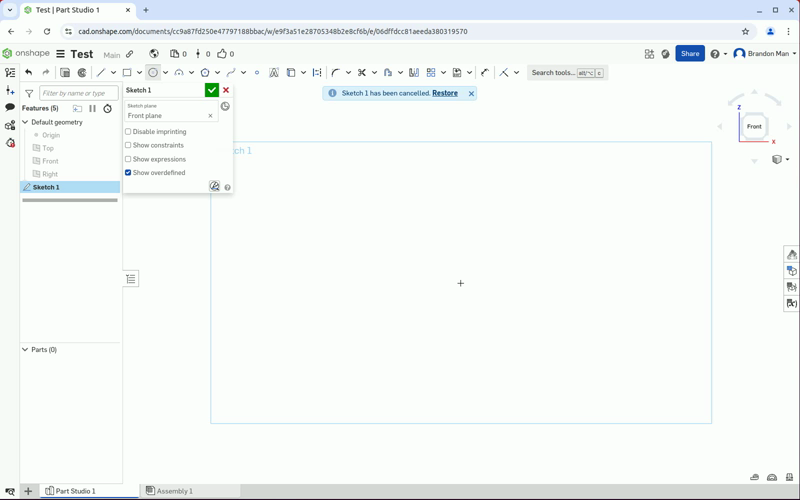
click(460, 282)
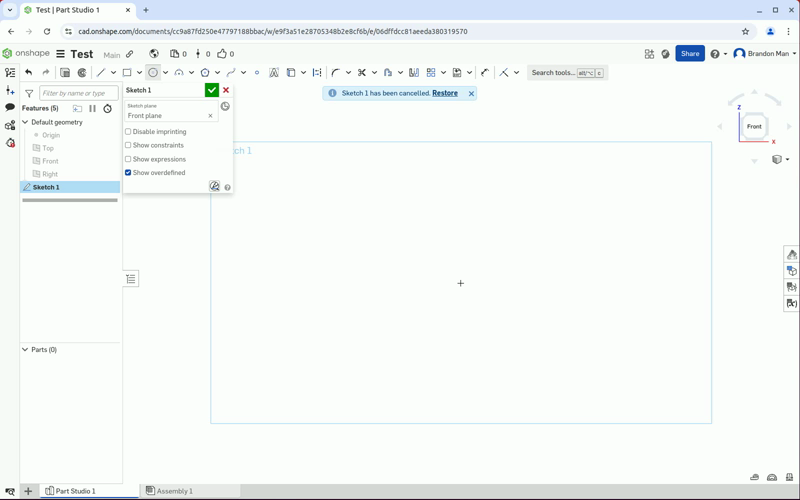
key_up(shift)
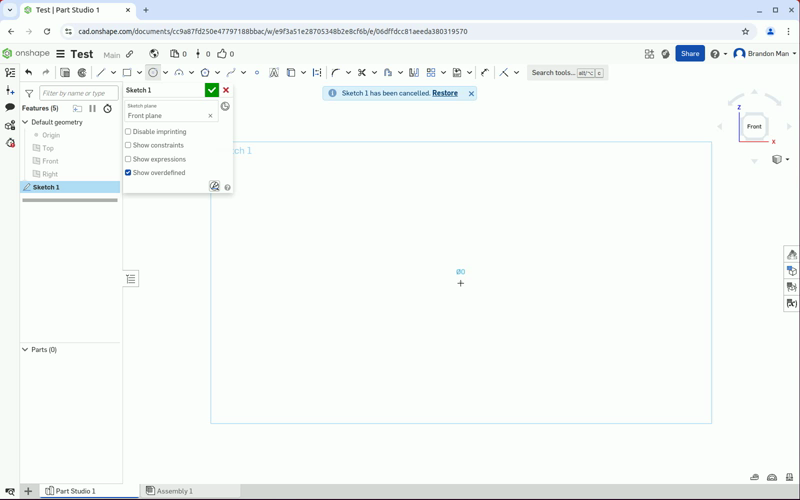
mouse_move(485, 282)
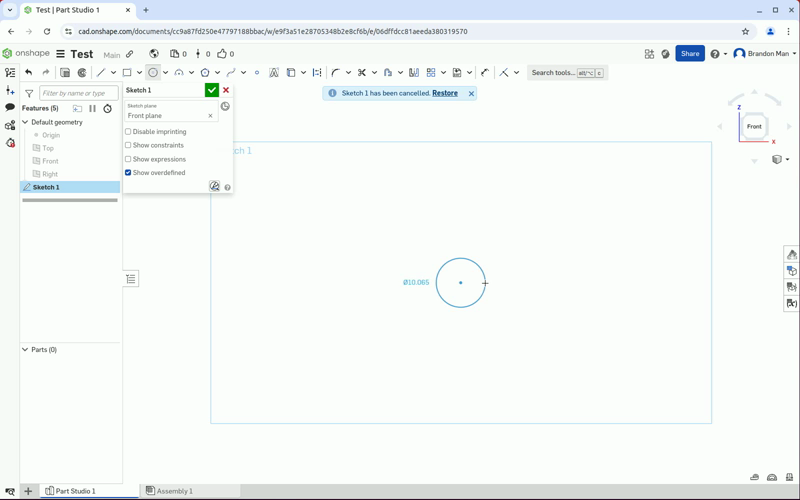
click(485, 282)
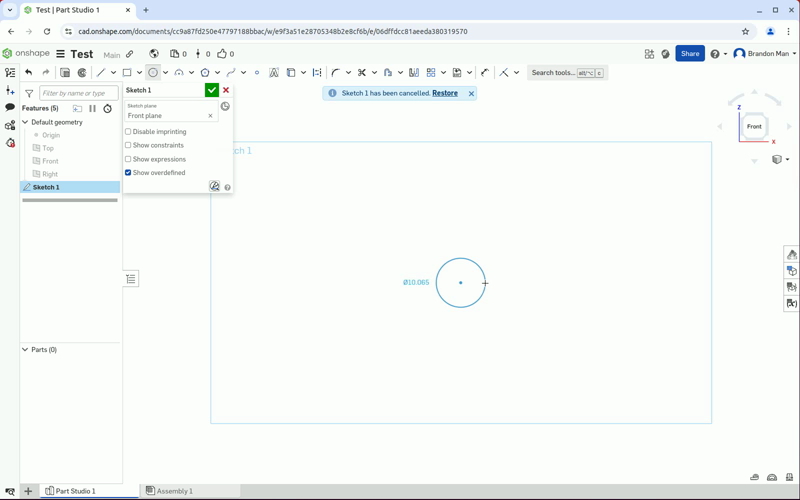
key(esc)
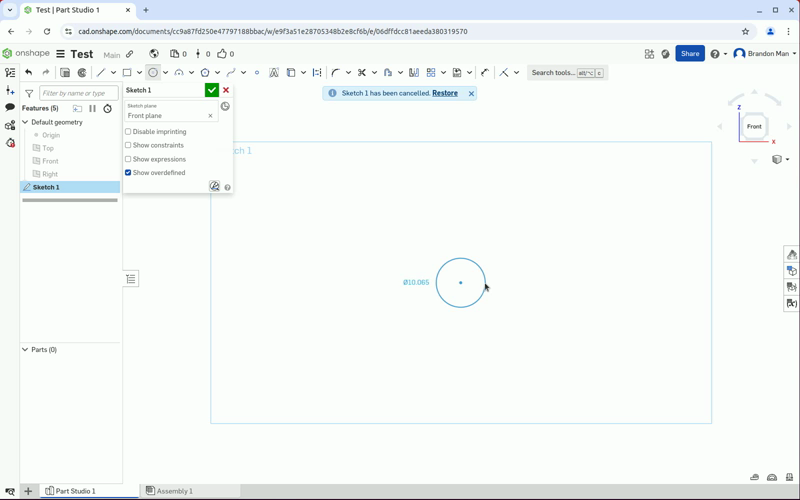
mouse_move(464, 296)
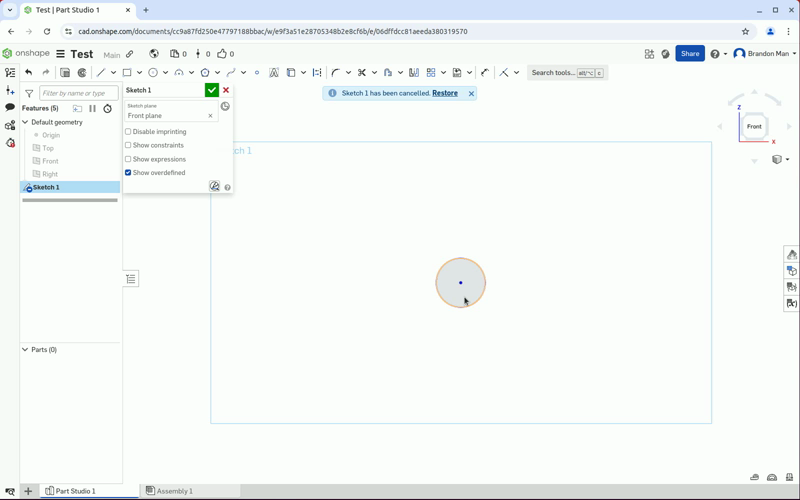
click(464, 296)
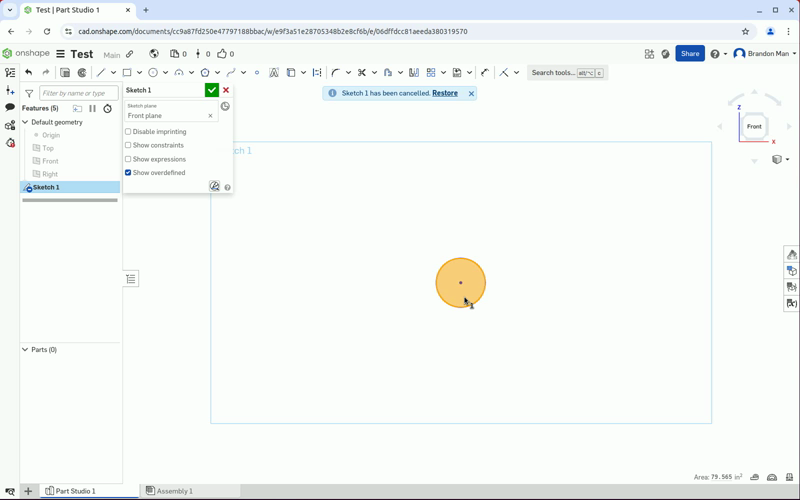
mouse_move(73, 352)
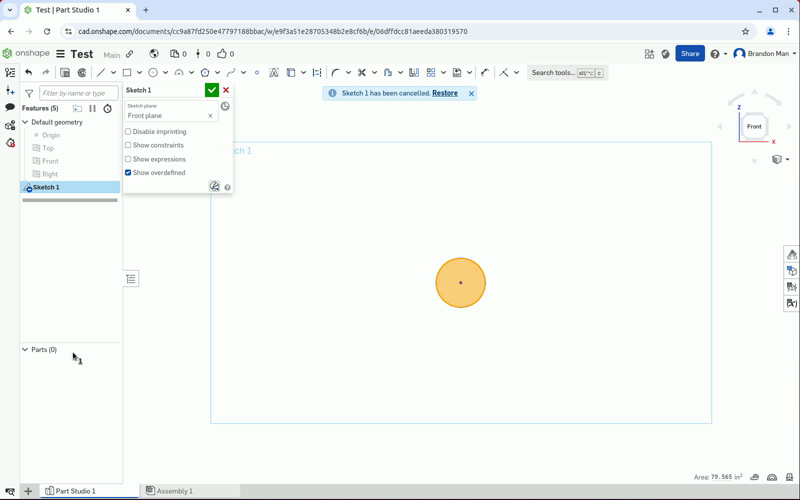
key(shift+y)
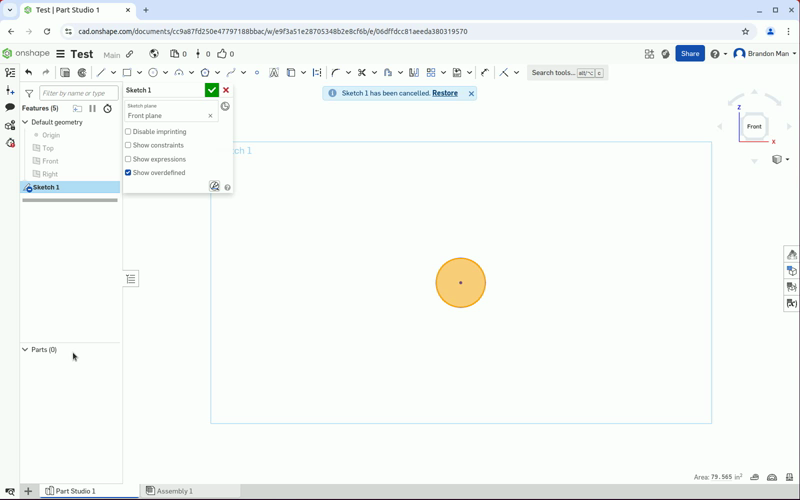
key(shift+e)
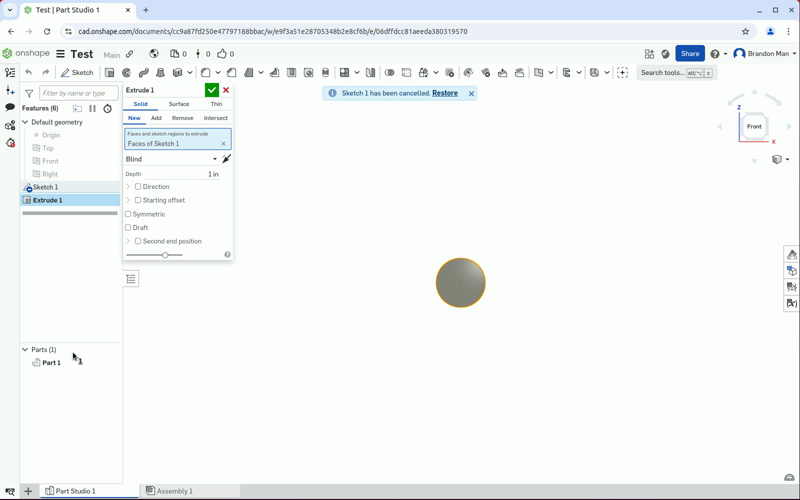
mouse_move(143, 106)
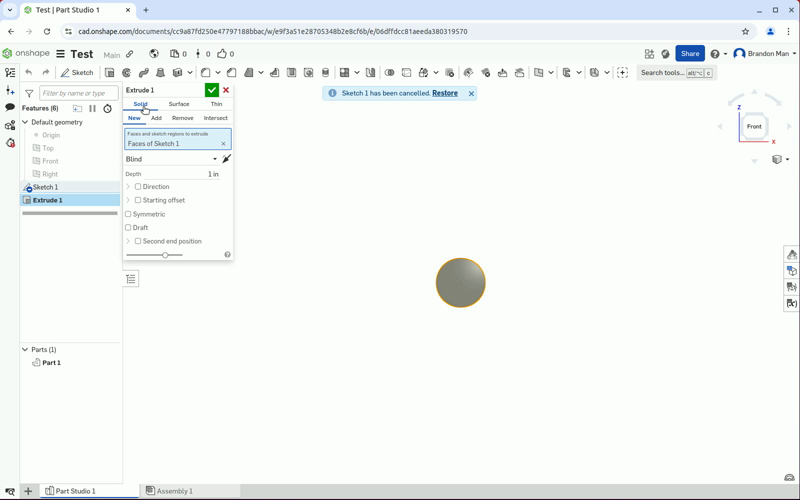
click(143, 106)
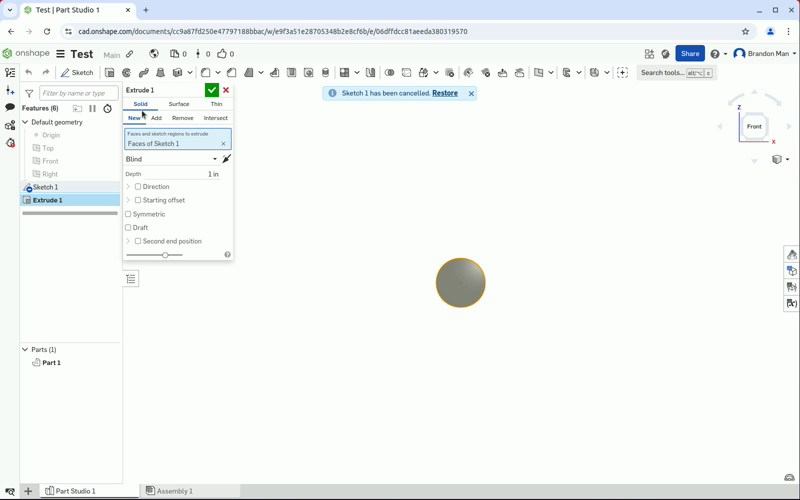
mouse_move(137, 120)
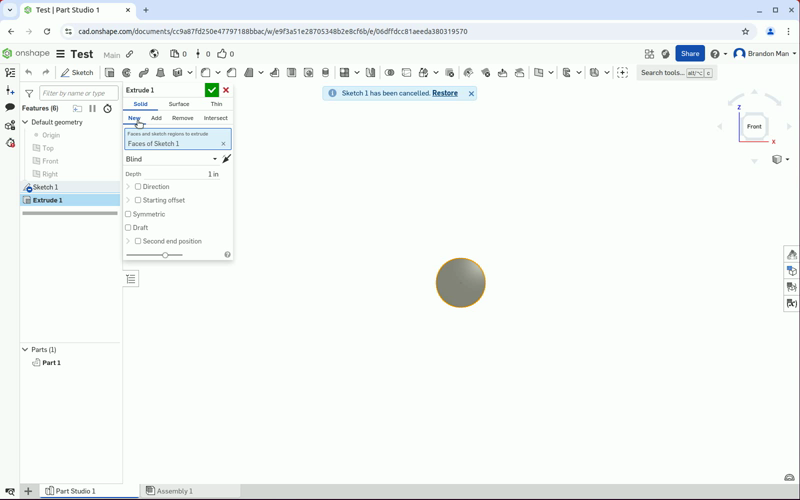
click(137, 120)
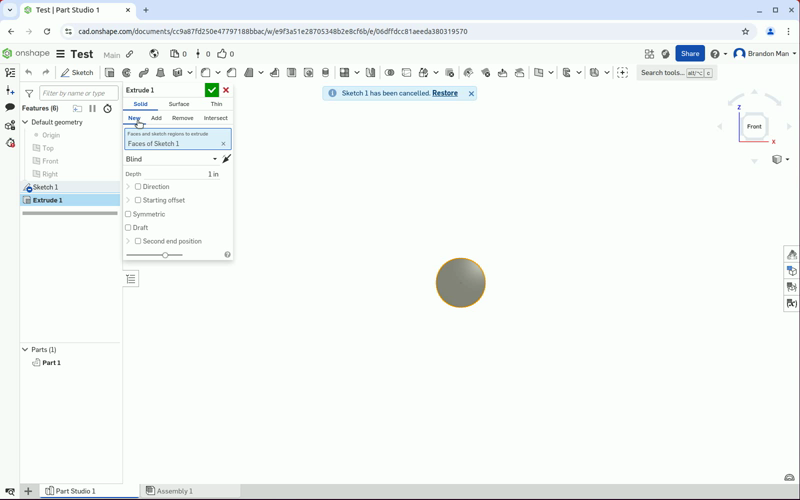
key(tab, 4)
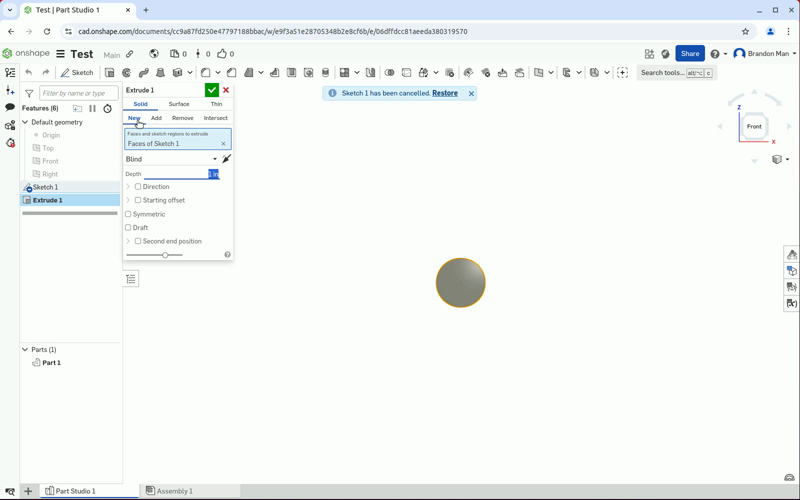
text(23.108)
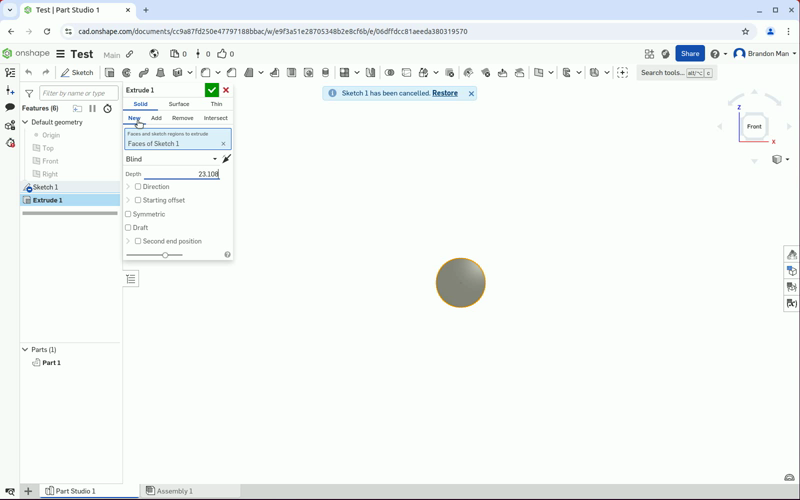
key(enter)
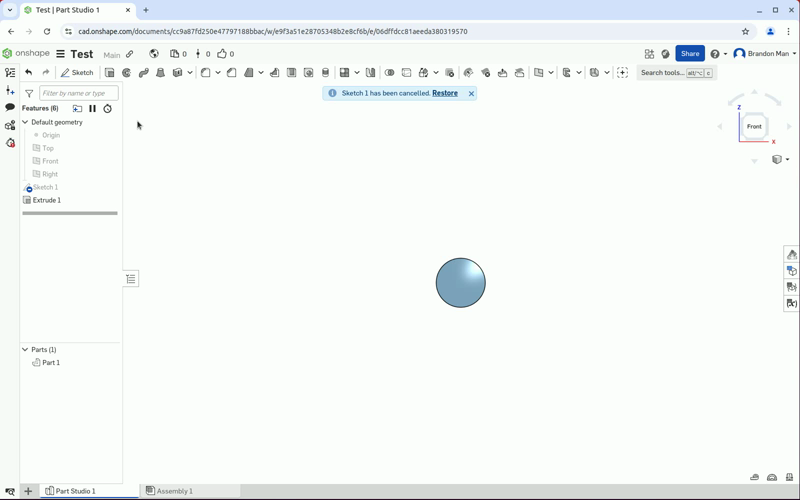
key(shift+h)
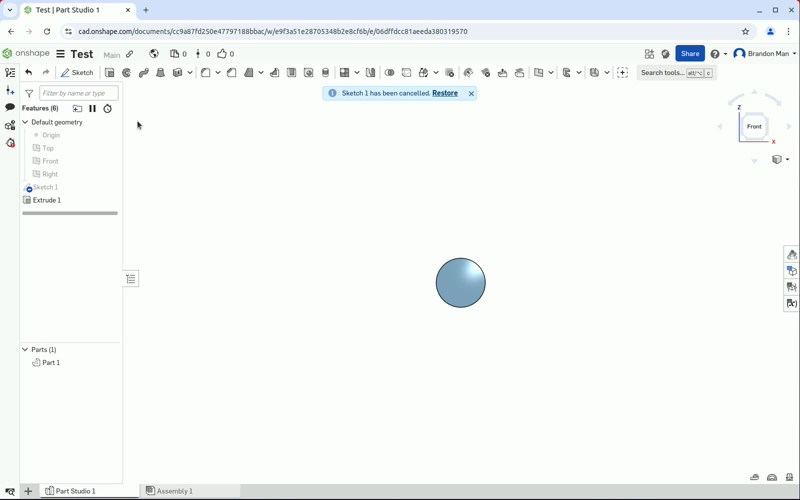
key(shift+h)
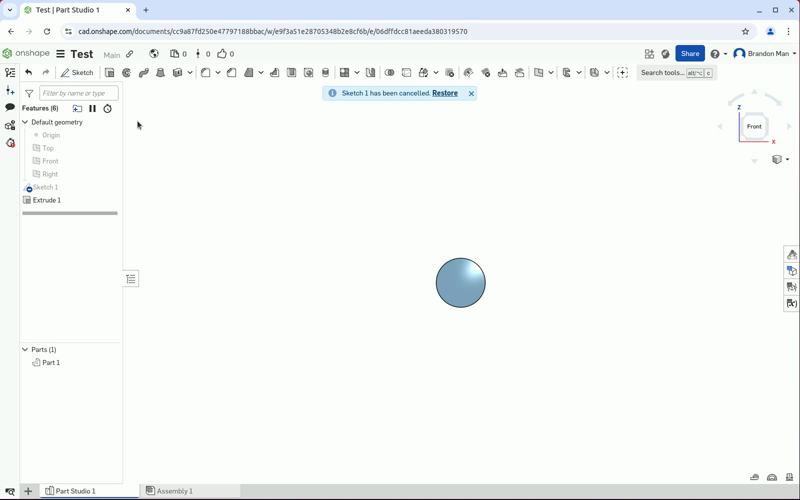
mouse_move(73, 189)
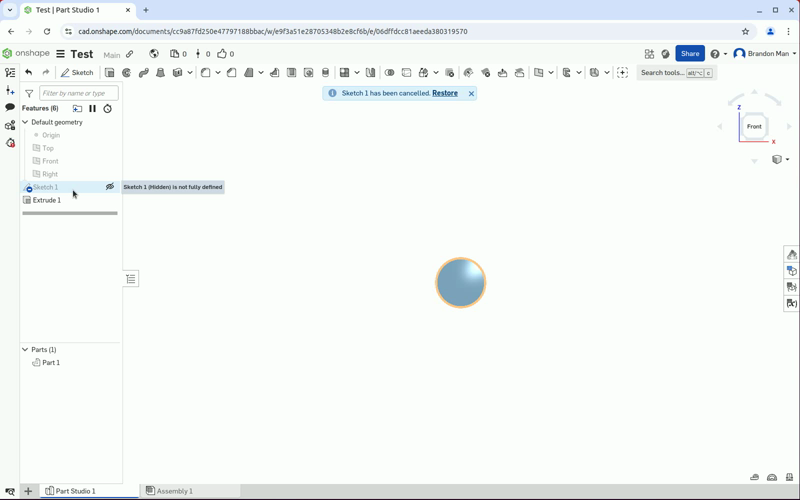
click(73, 189)
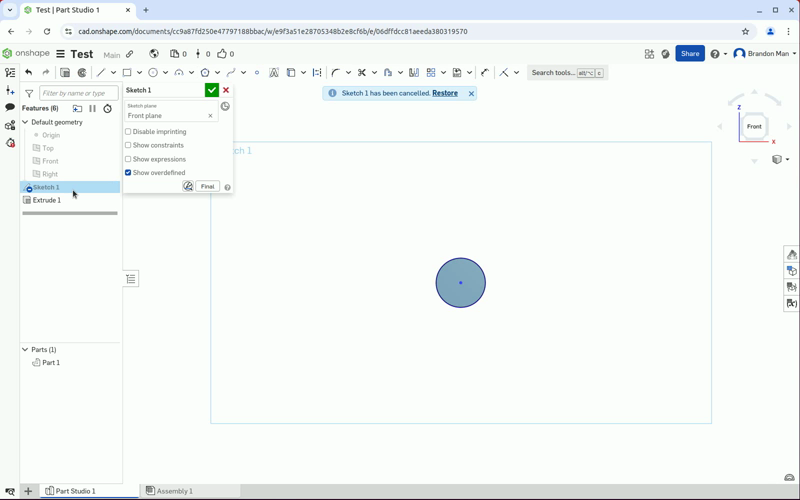
mouse_move(229, 92)
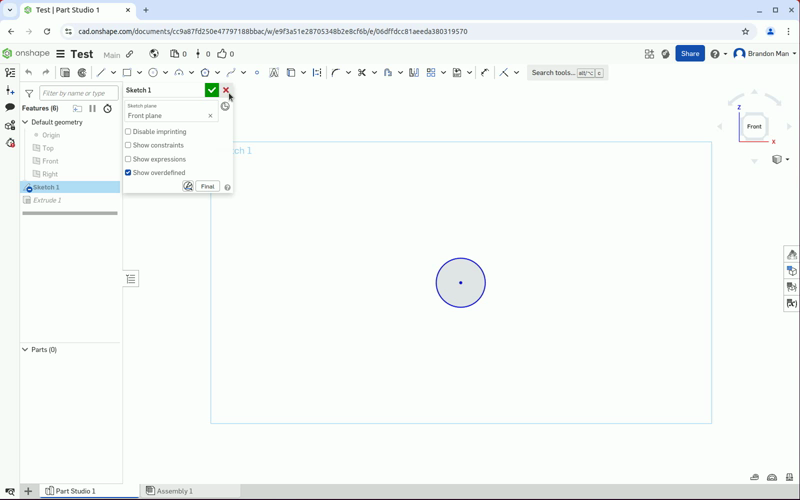
click(229, 92)
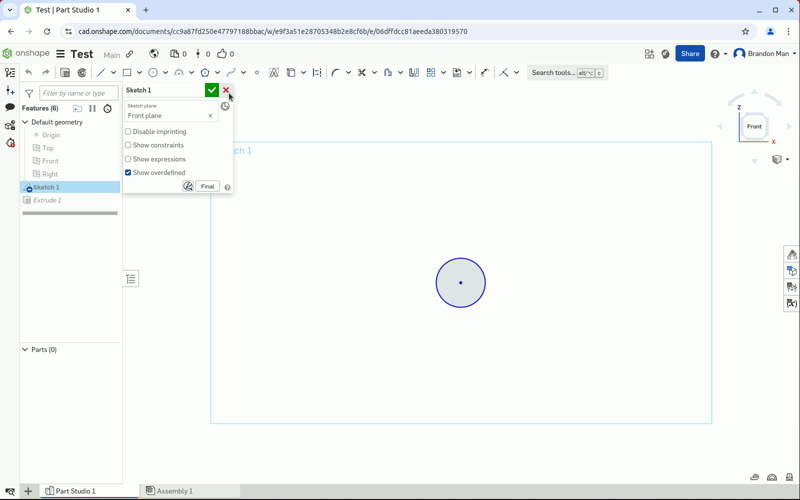
key(shift+s)
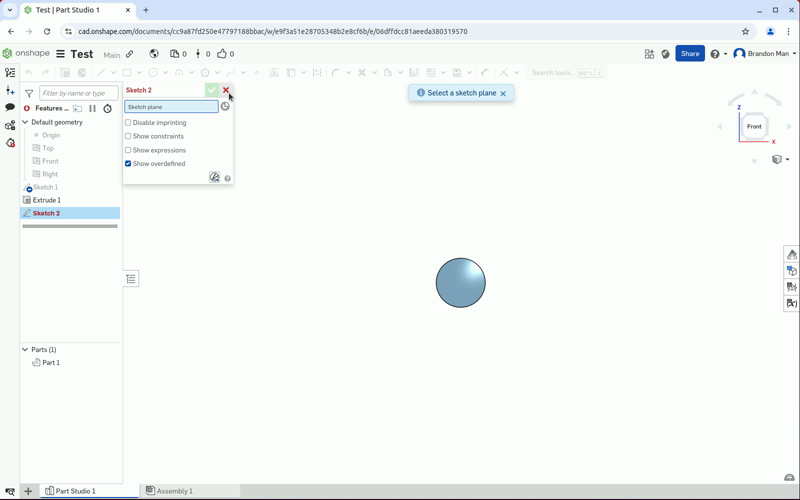
mouse_move(73, 163)
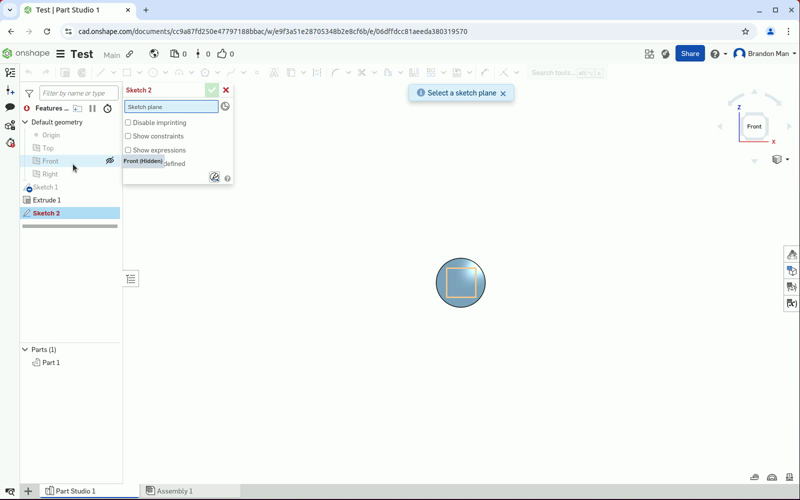
click(73, 163)
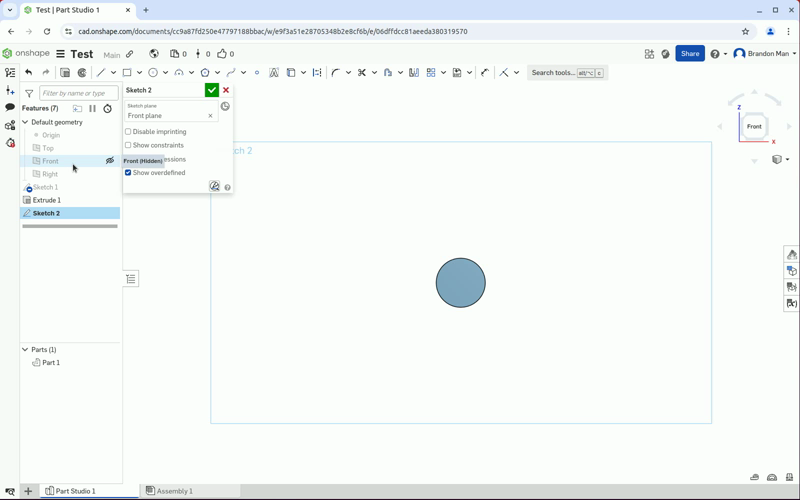
mouse_move(73, 352)
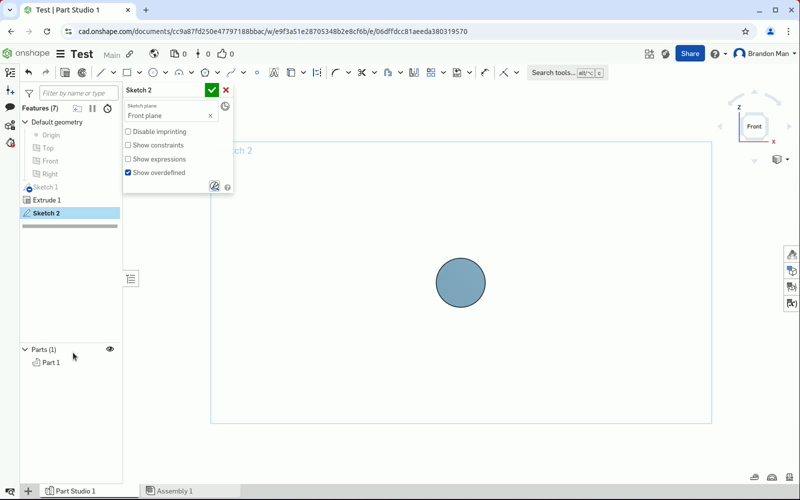
key(y)
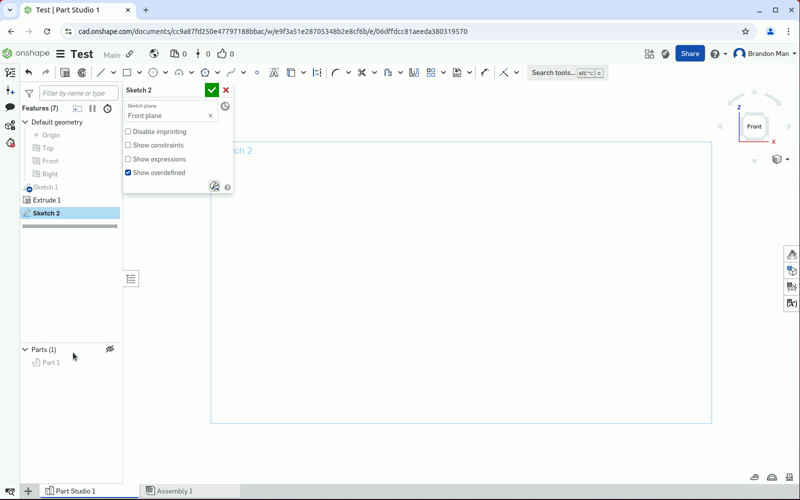
key(l)
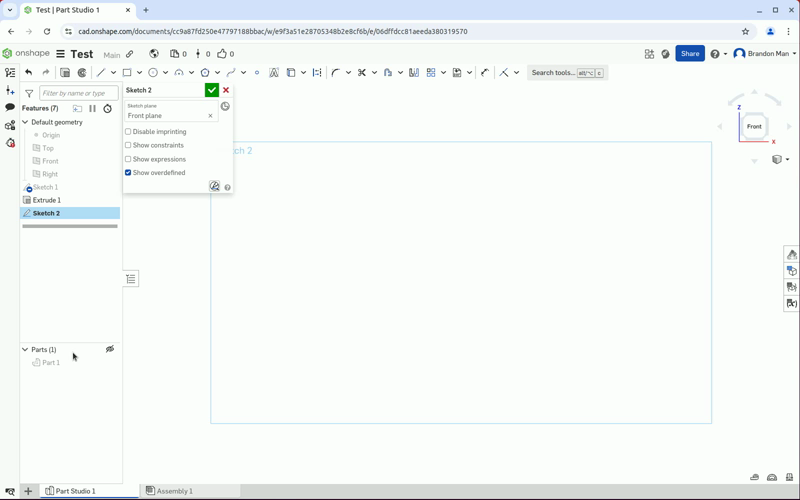
key_down(shift)
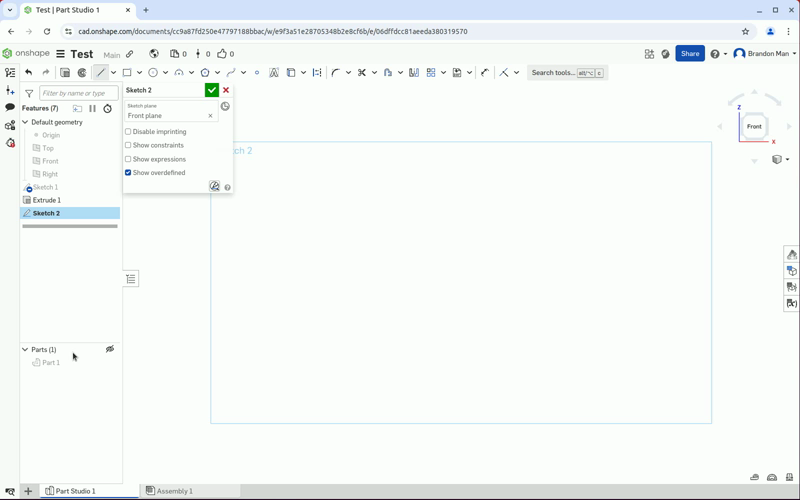
mouse_move(417, 298)
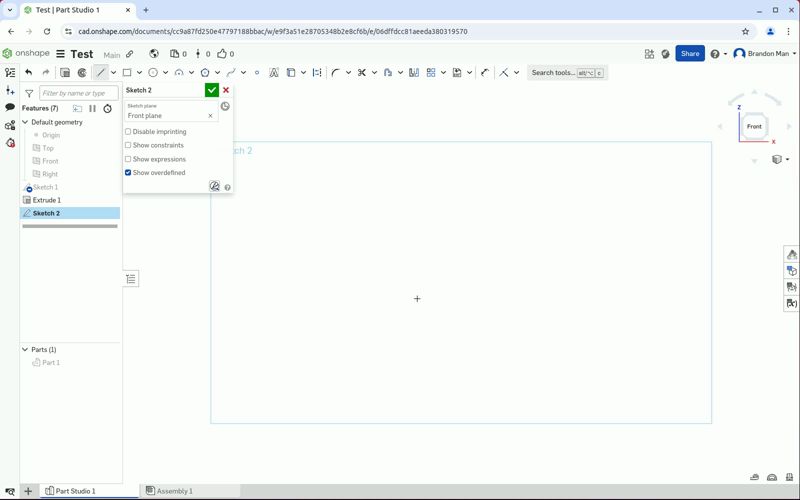
click(417, 298)
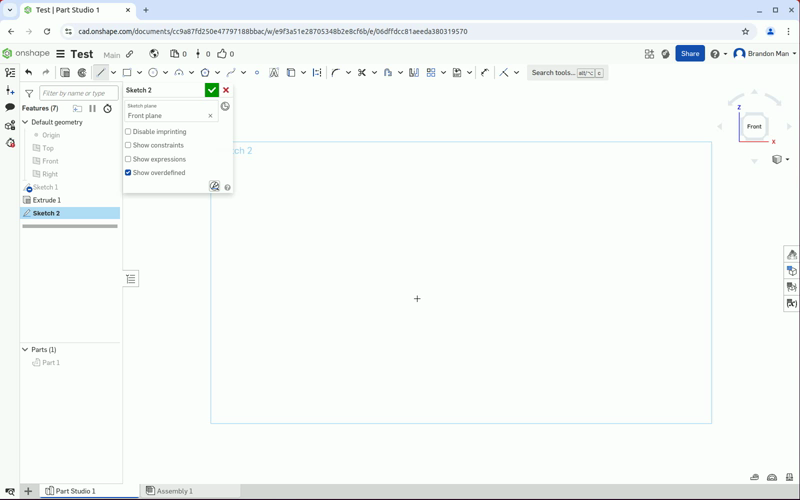
key_up(shift)
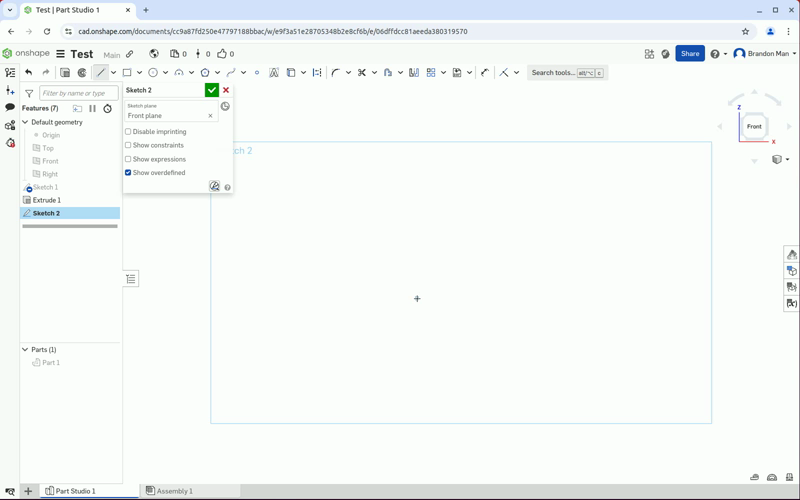
key_down(shift)
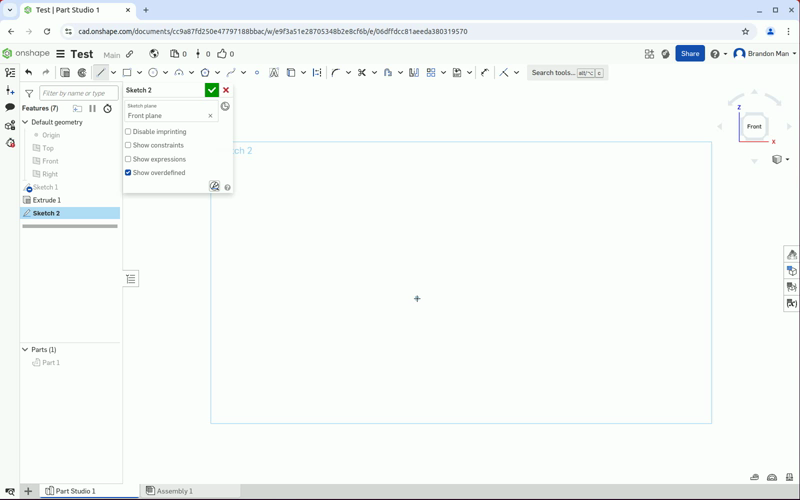
mouse_move(447, 298)
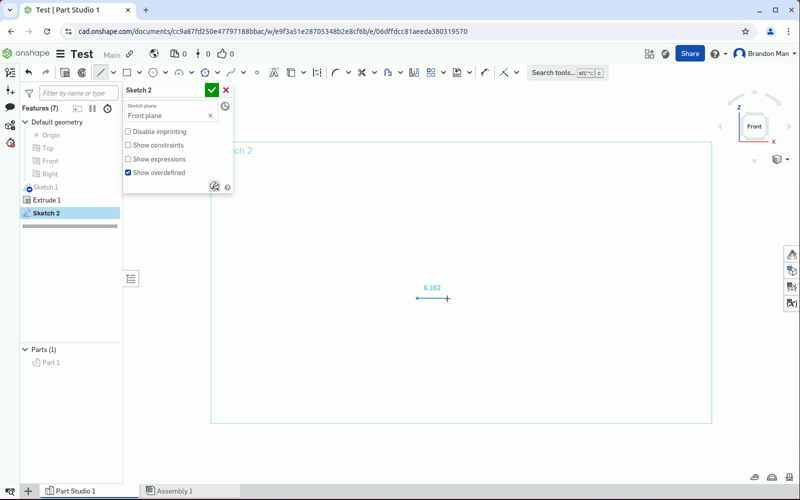
mouse_move(452, 327)
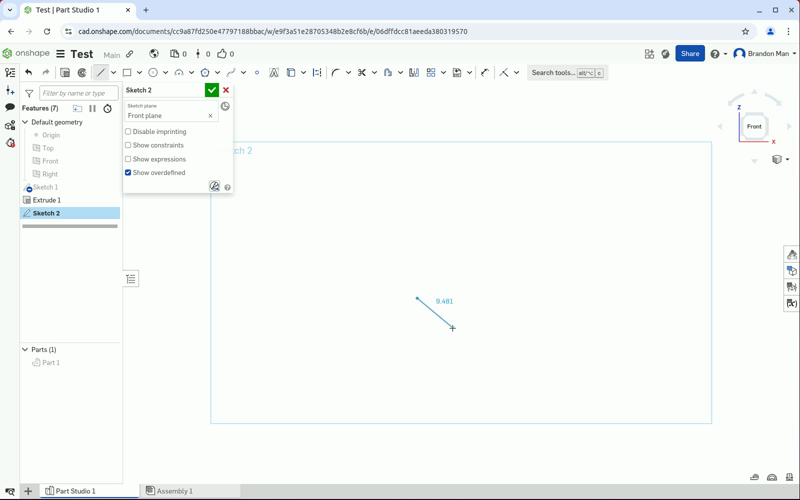
click(452, 327)
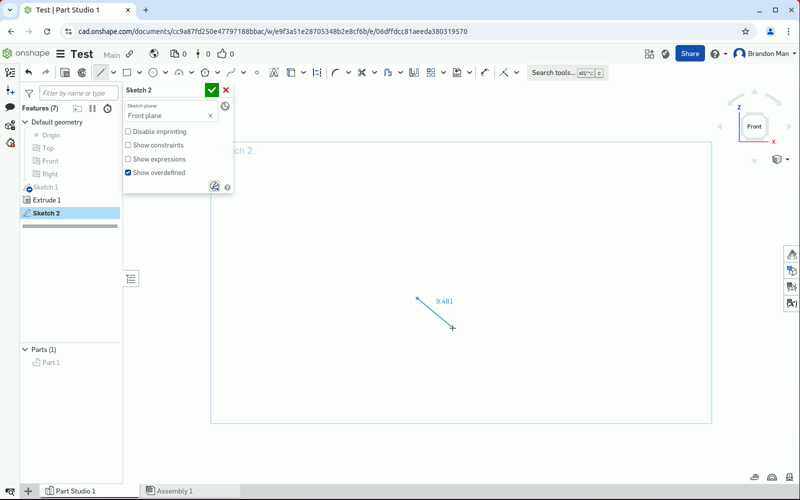
key_up(shift)
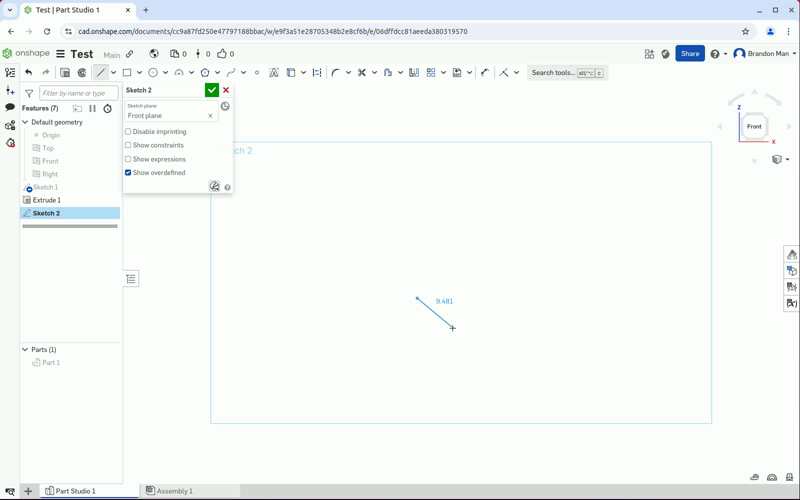
key_down(shift)
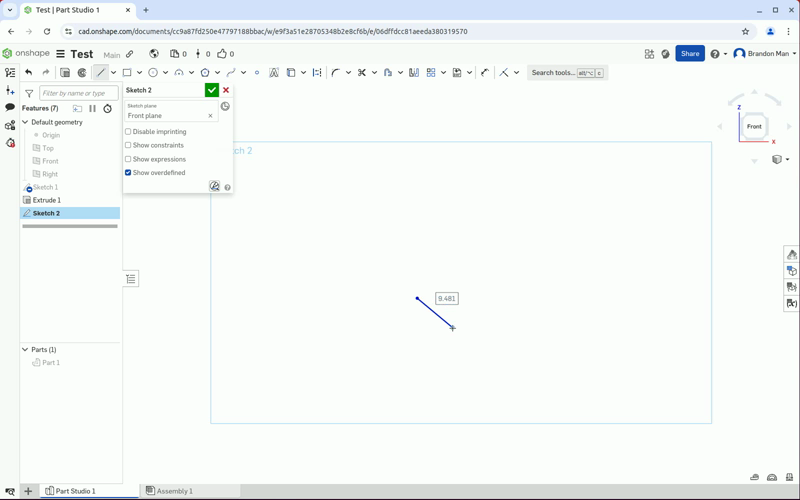
mouse_move(482, 327)
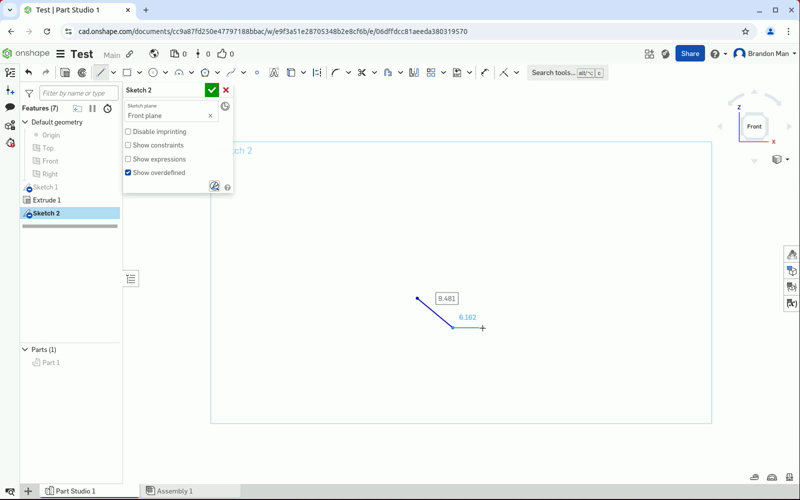
mouse_move(495, 311)
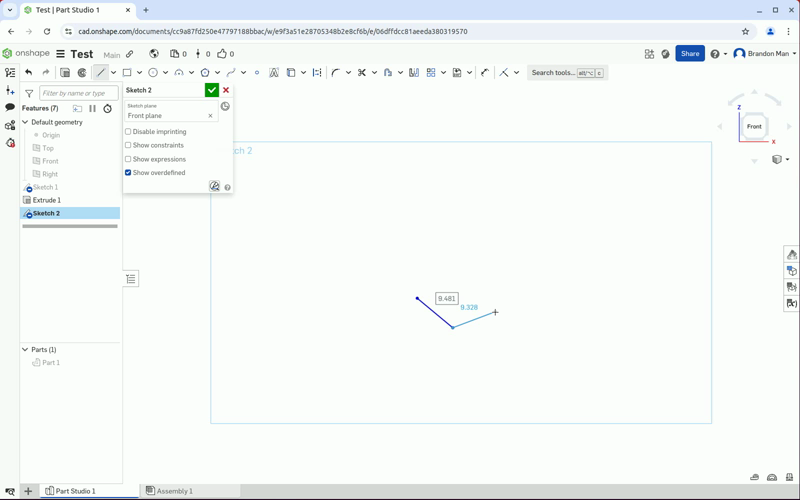
click(495, 311)
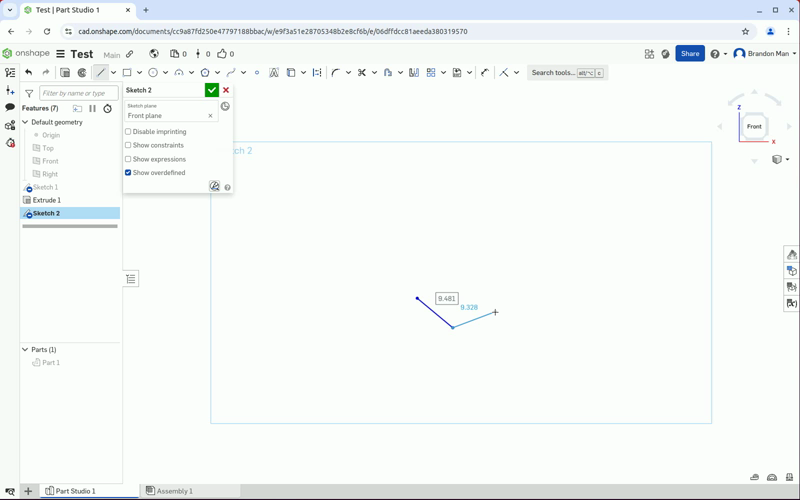
key_up(shift)
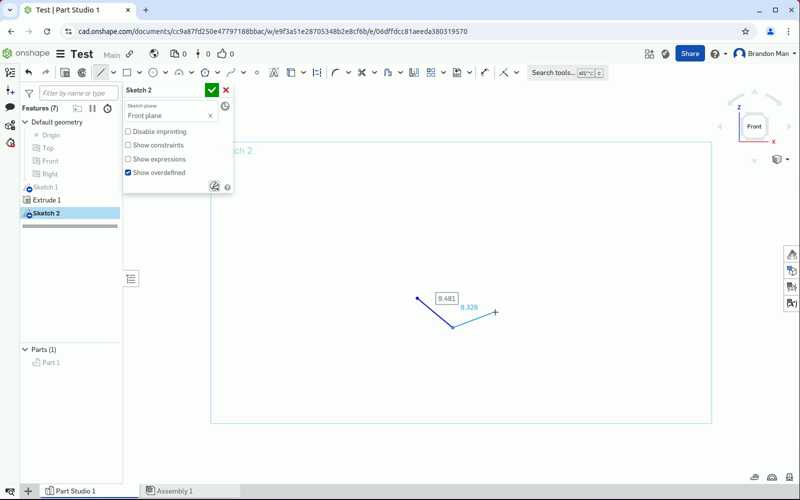
key_down(shift)
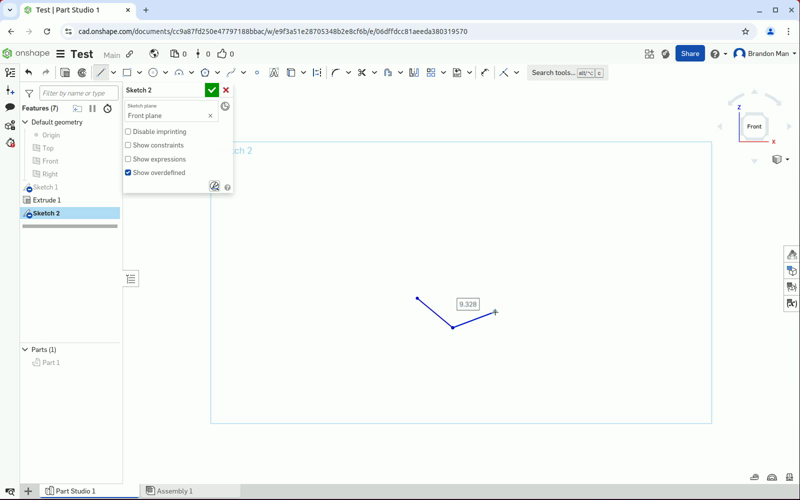
mouse_move(525, 311)
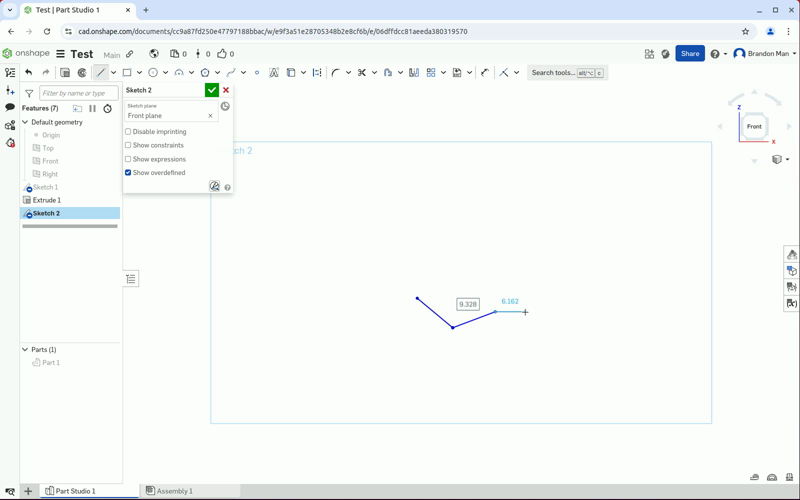
mouse_move(503, 267)
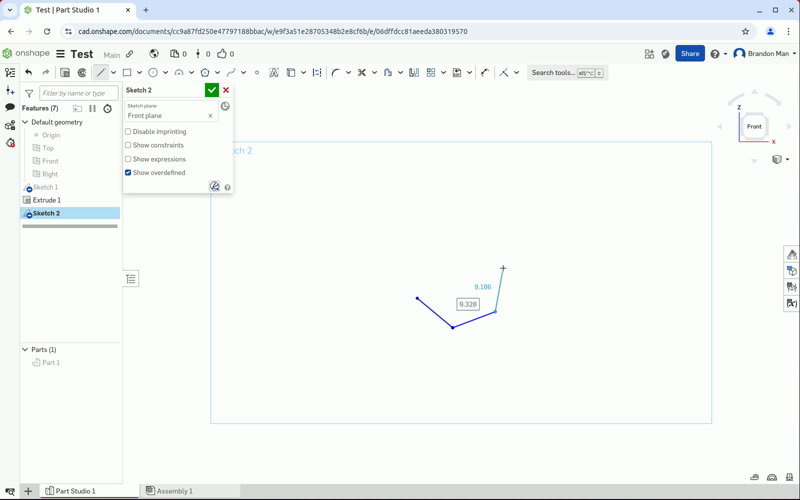
click(503, 267)
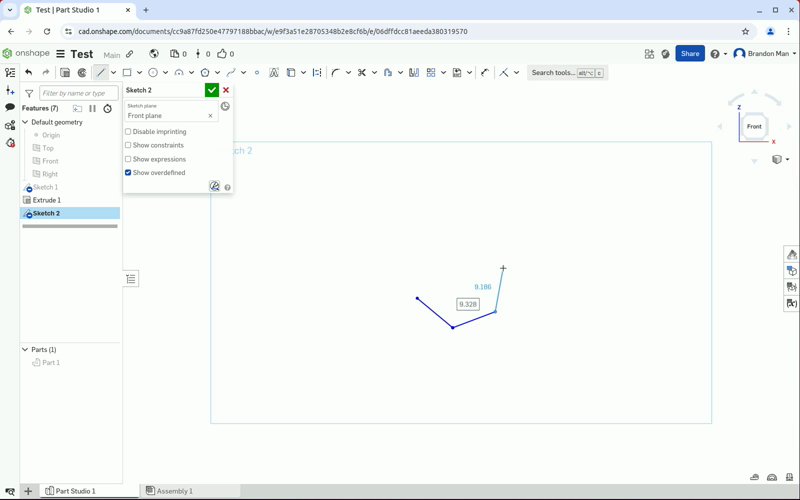
key_up(shift)
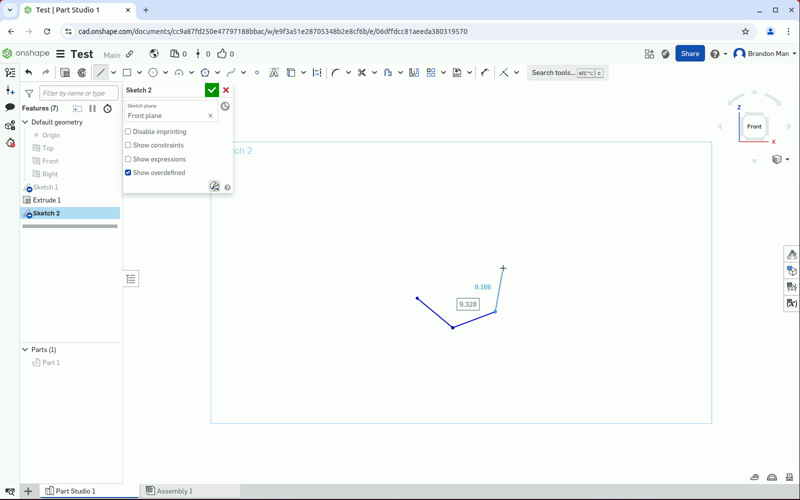
key_down(shift)
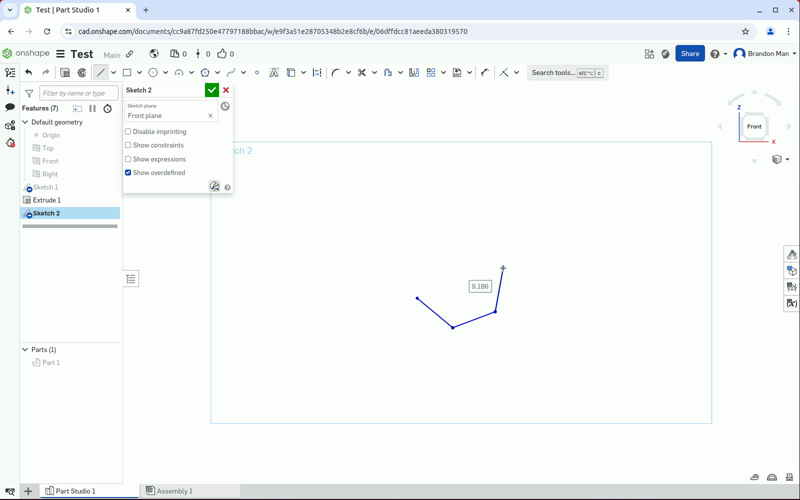
mouse_move(533, 267)
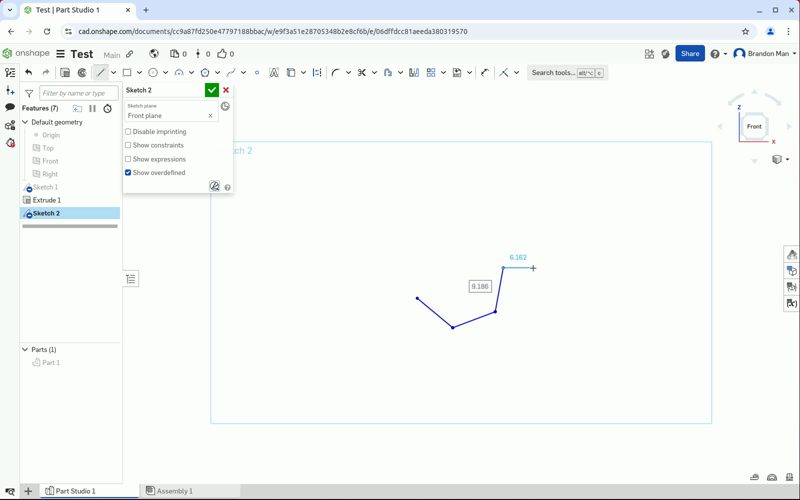
mouse_move(467, 237)
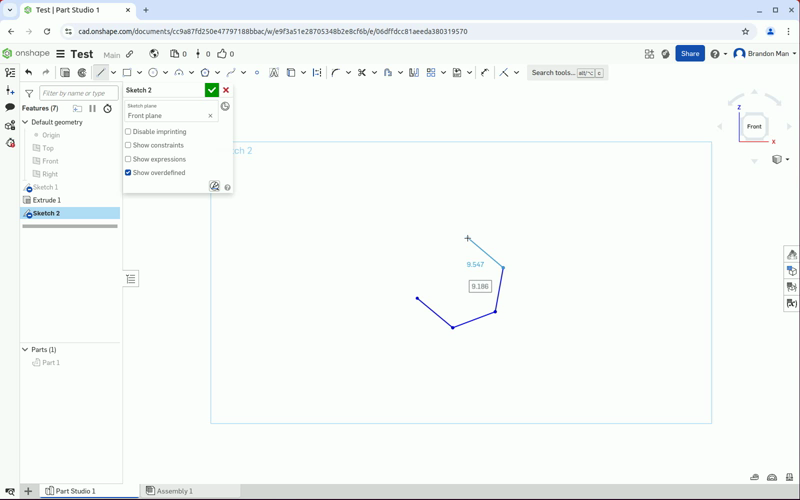
click(467, 237)
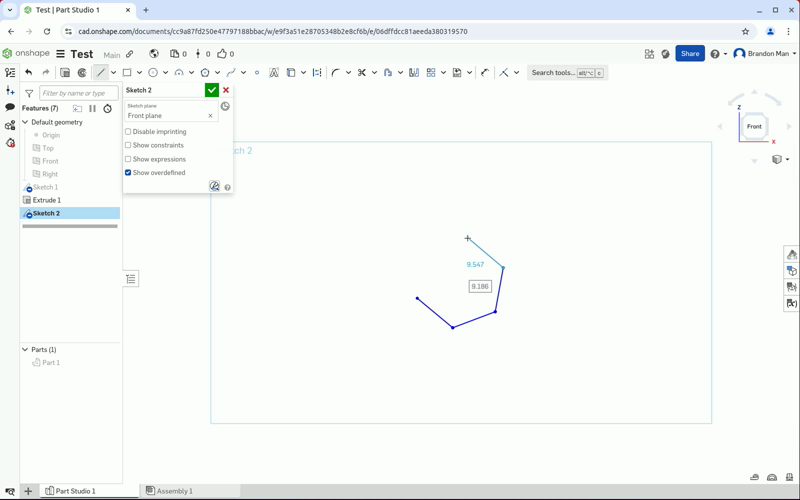
key_up(shift)
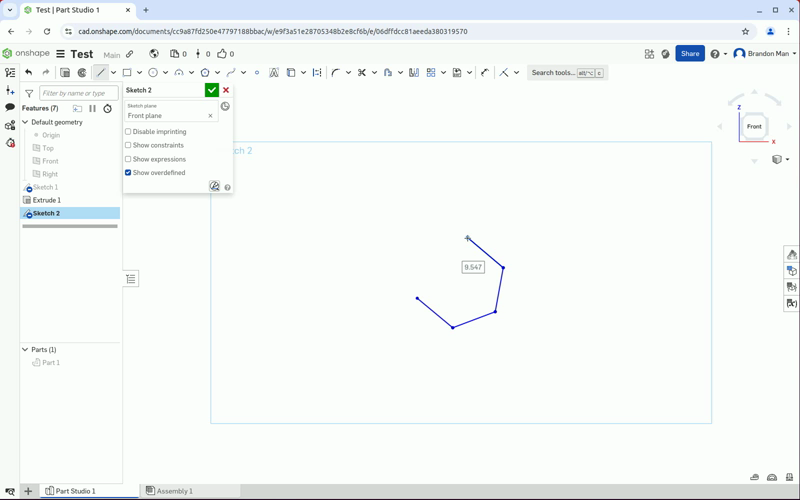
key_down(shift)
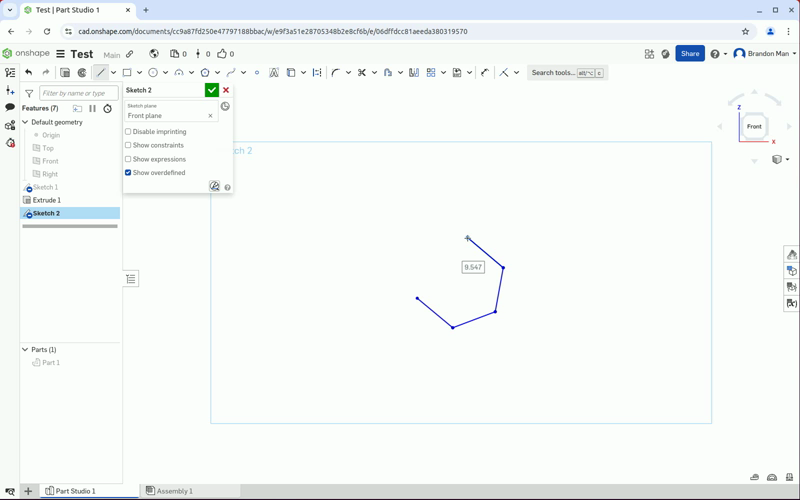
mouse_move(498, 237)
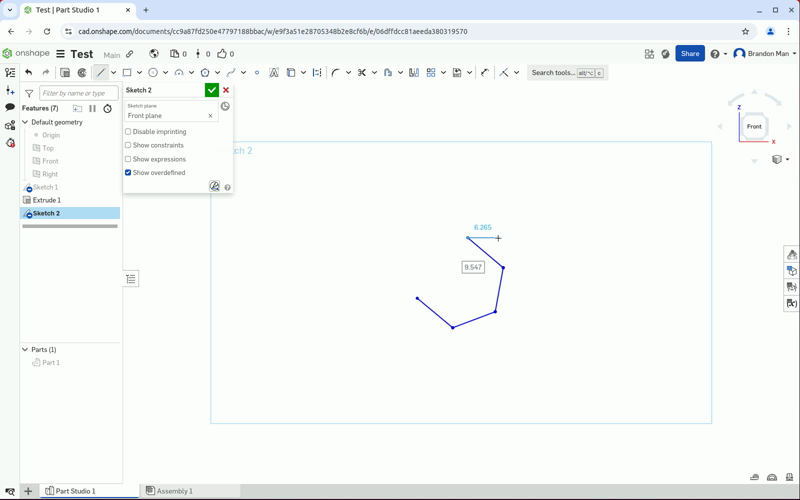
mouse_move(425, 252)
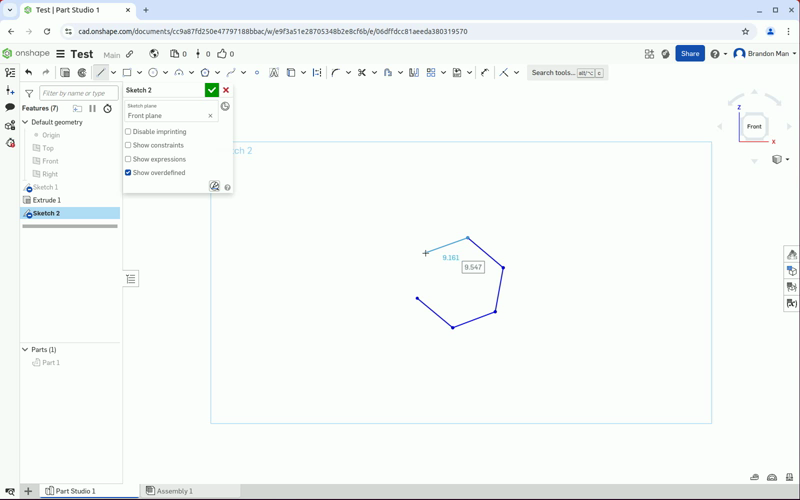
click(425, 252)
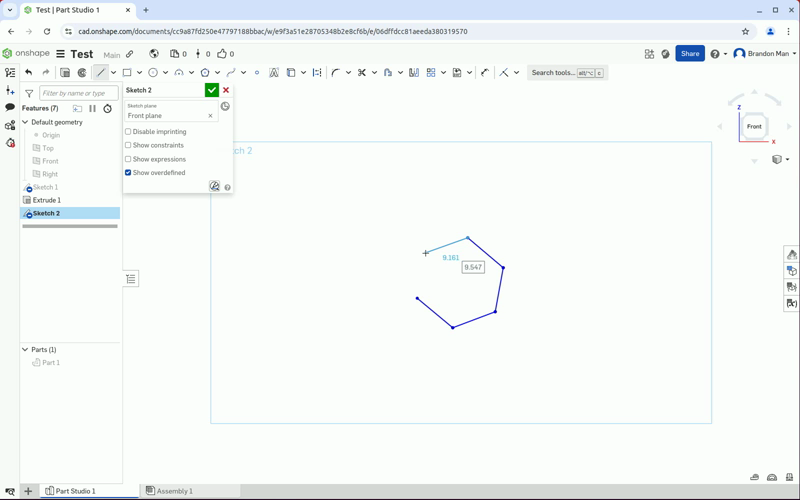
key_up(shift)
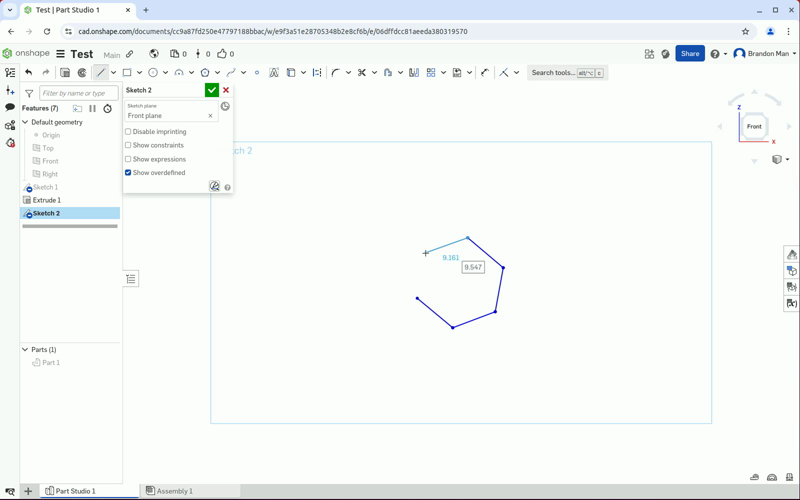
mouse_move(455, 252)
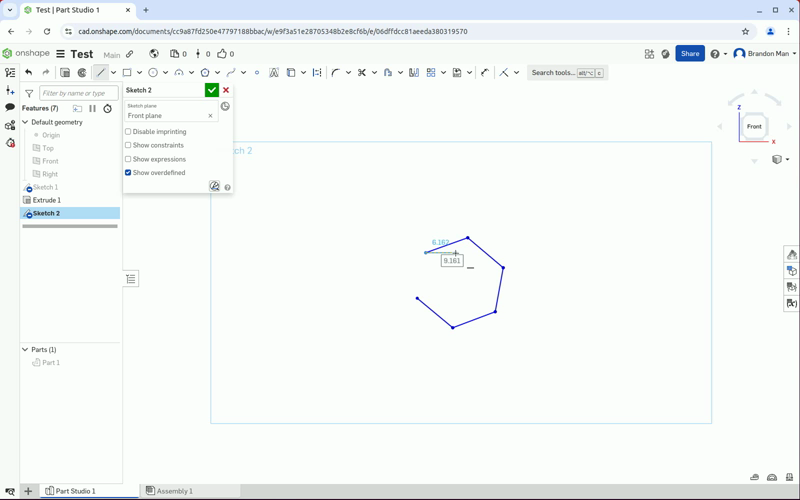
key_down(shift)
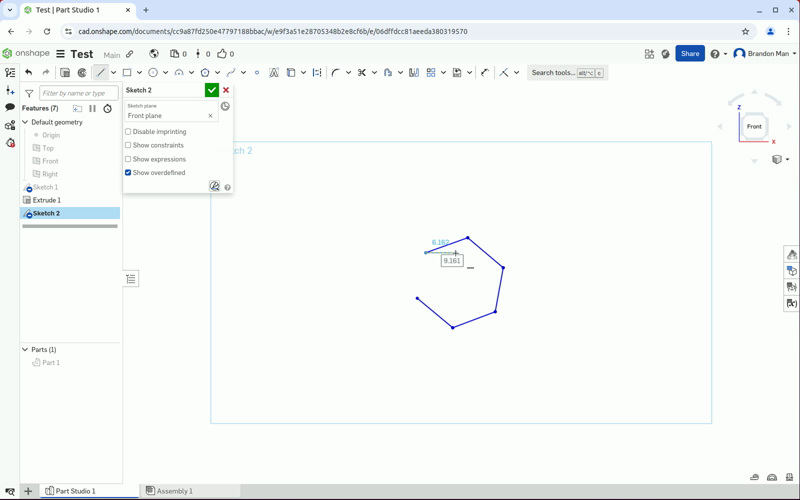
mouse_move(417, 298)
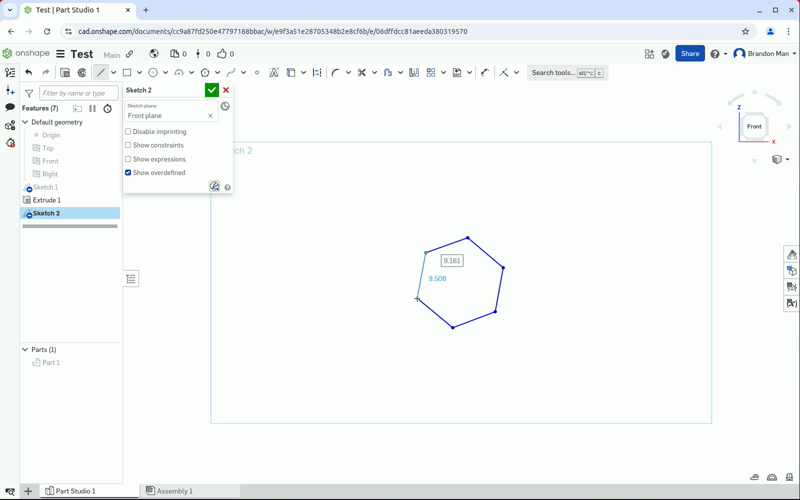
key_up(shift)
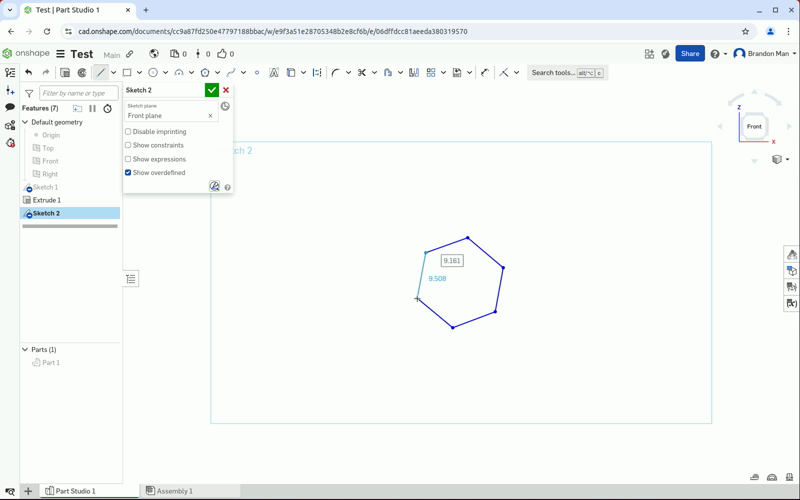
click(417, 298)
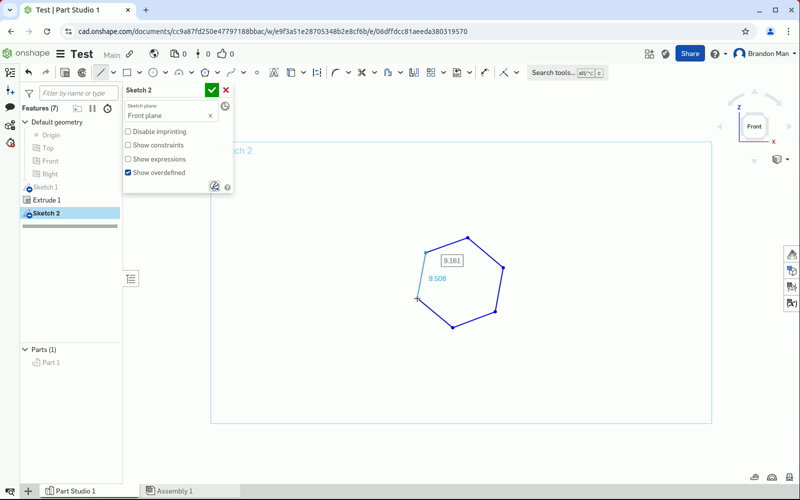
key(esc)
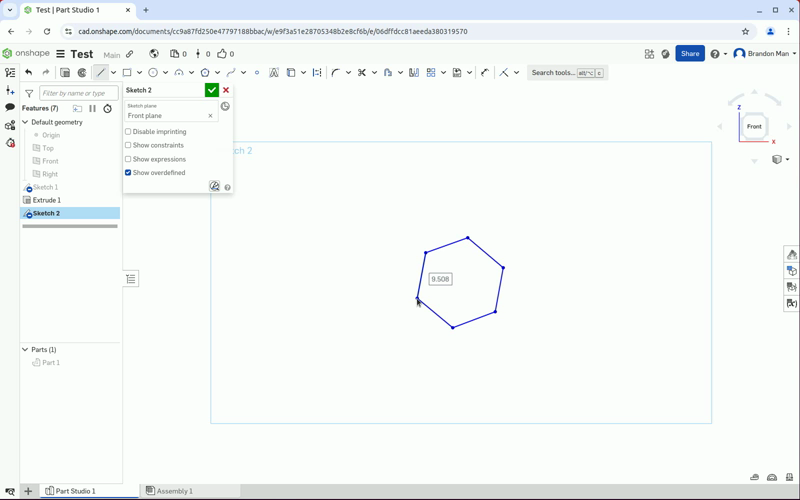
key(c)
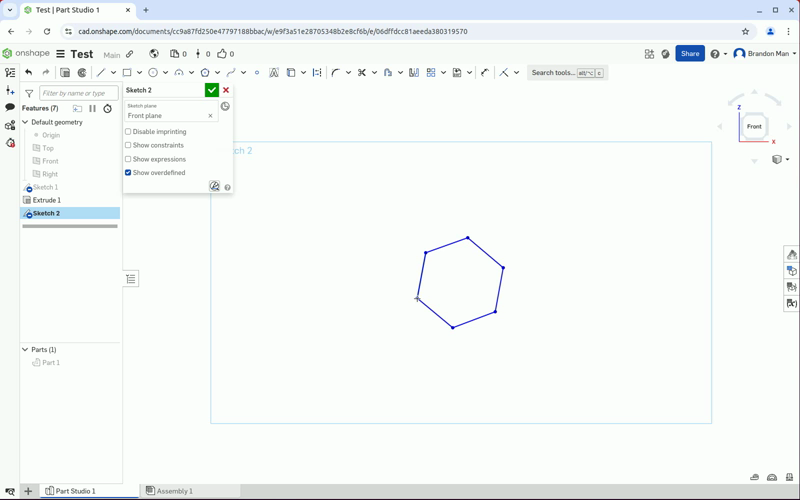
key_down(shift)
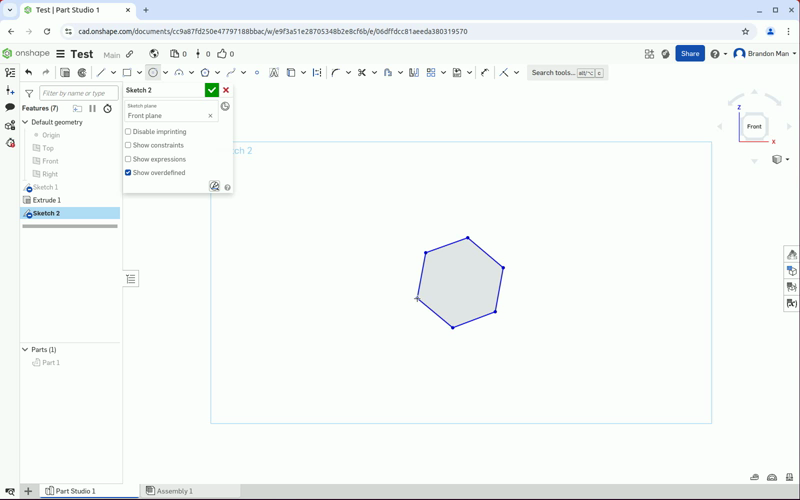
mouse_move(460, 282)
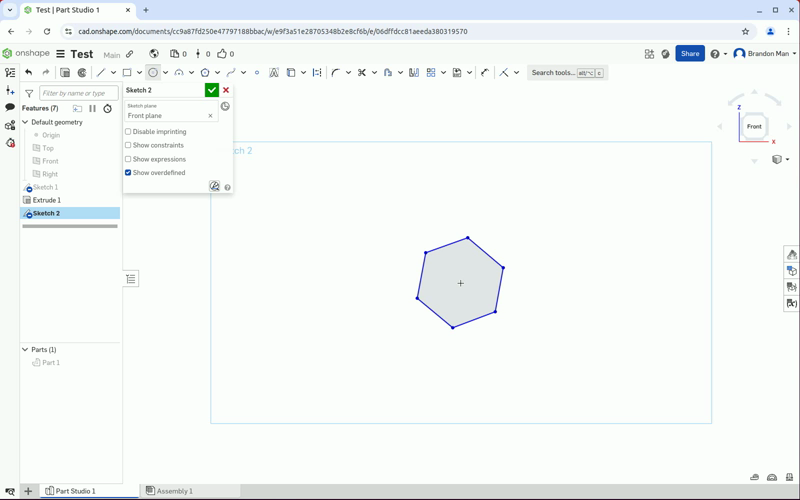
click(460, 282)
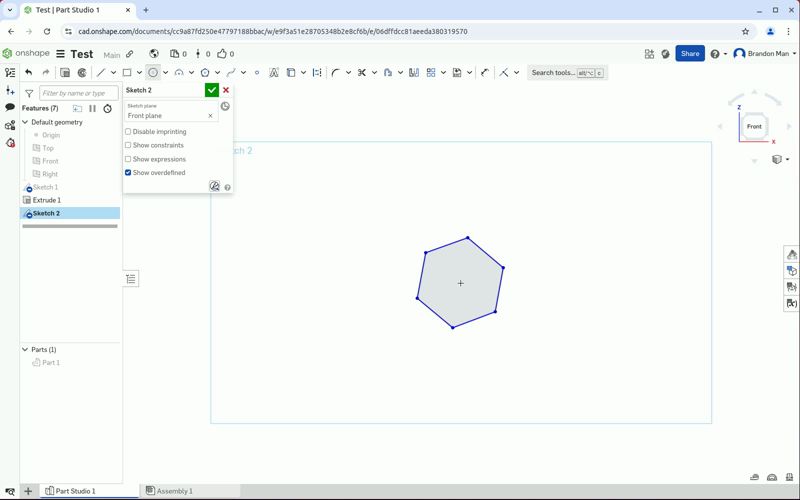
key_up(shift)
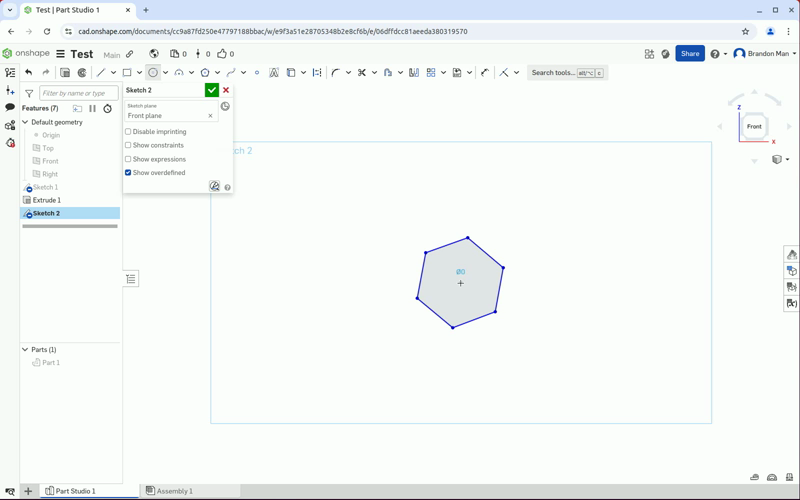
mouse_move(485, 282)
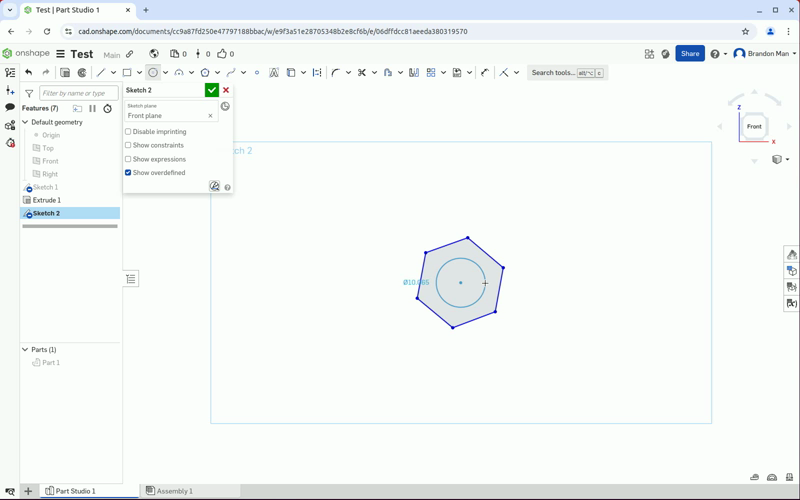
click(485, 282)
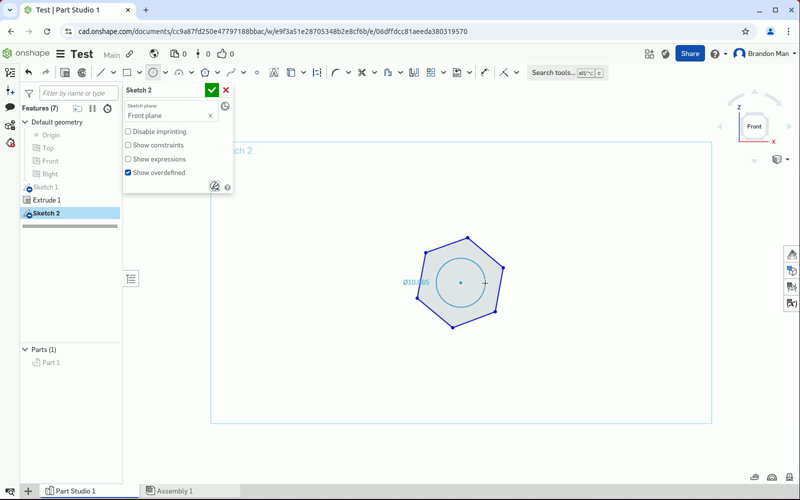
key(esc)
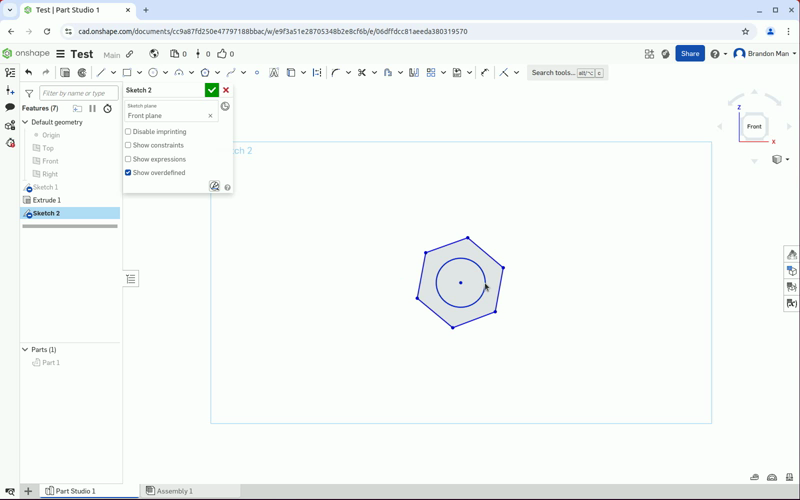
mouse_move(468, 249)
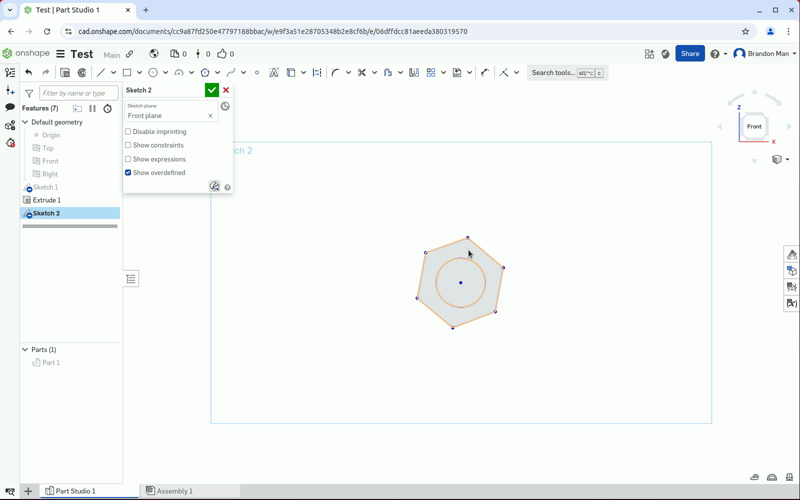
click(468, 249)
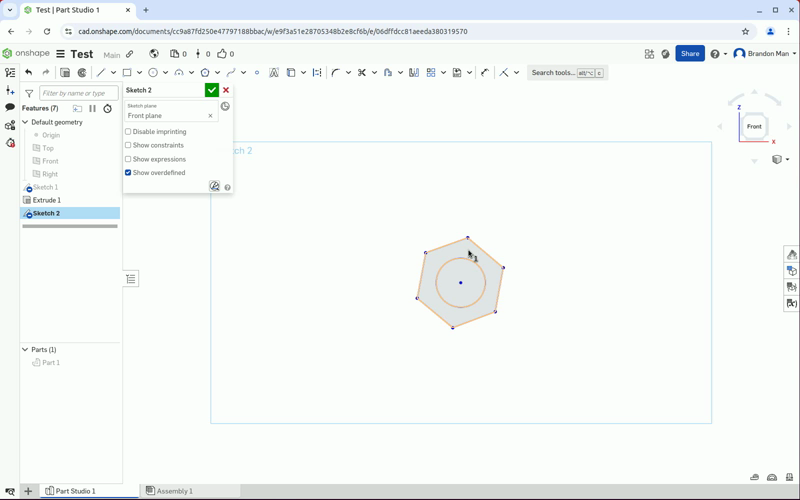
mouse_move(73, 352)
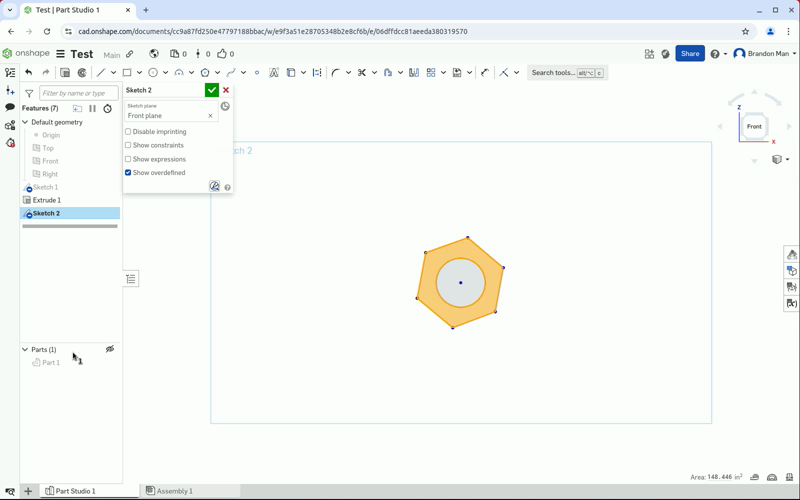
key(shift+y)
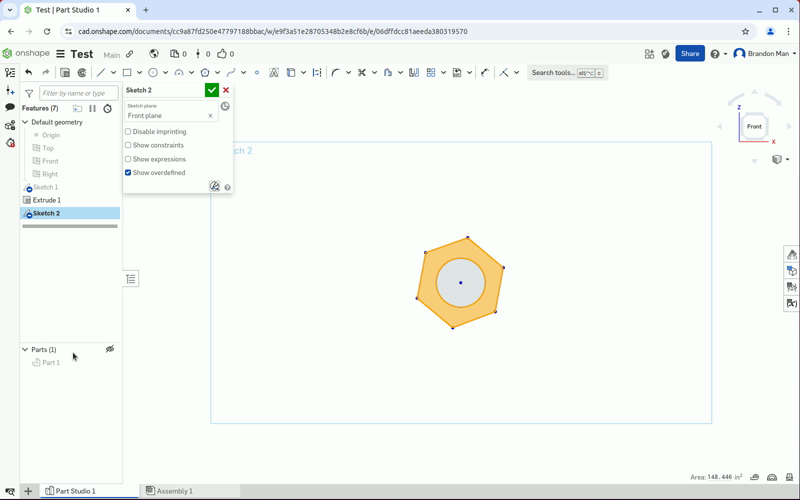
key(shift+e)
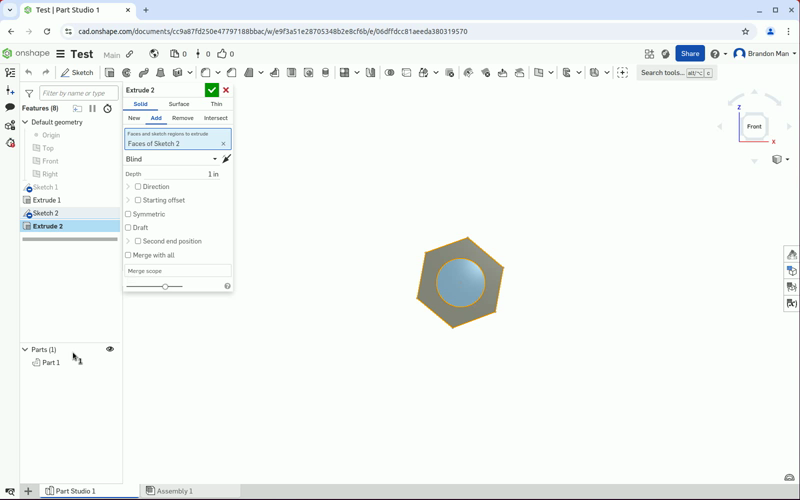
mouse_move(143, 106)
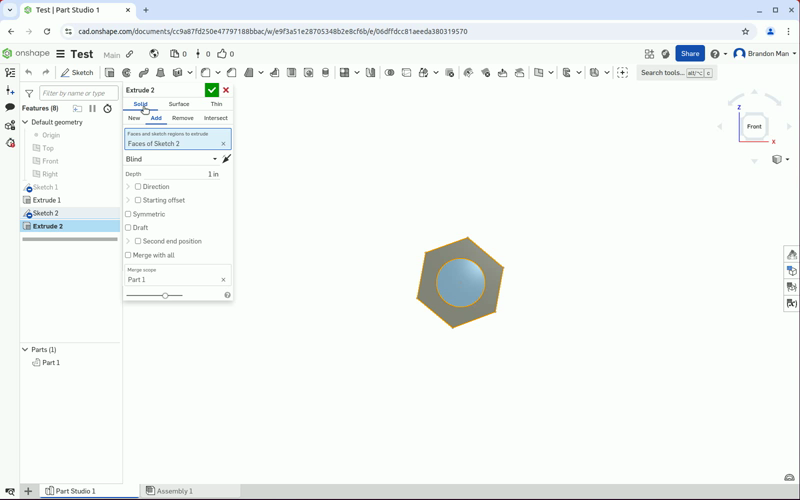
click(143, 106)
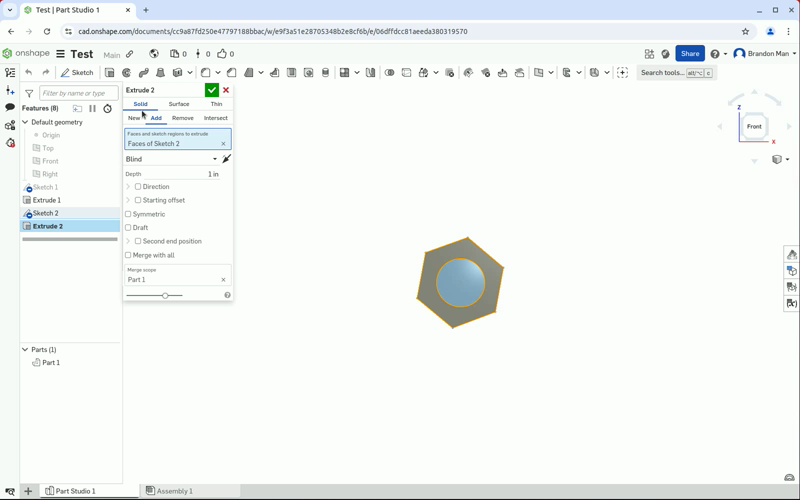
mouse_move(137, 120)
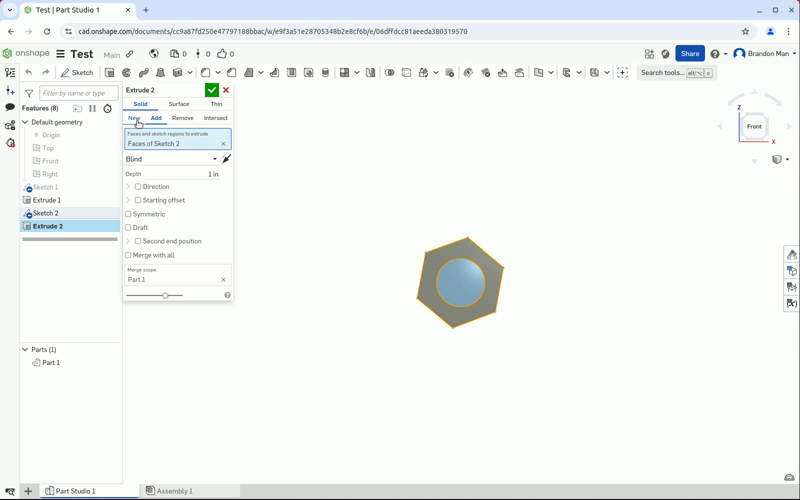
click(137, 120)
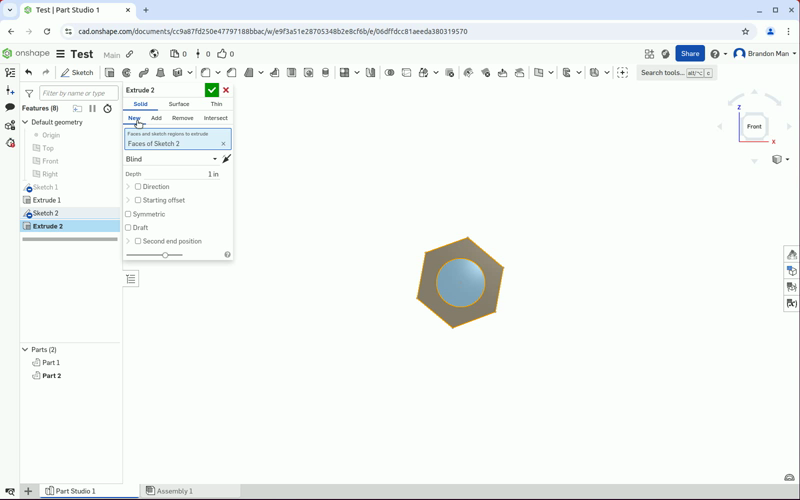
key(tab, 4)
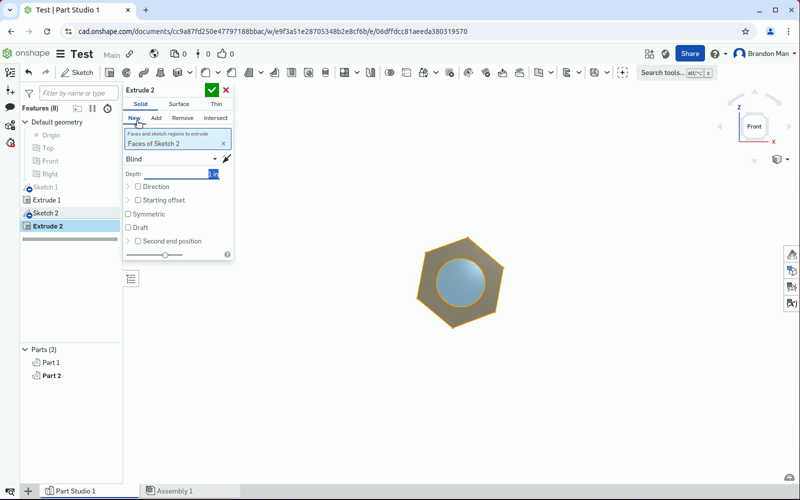
text(6.499)
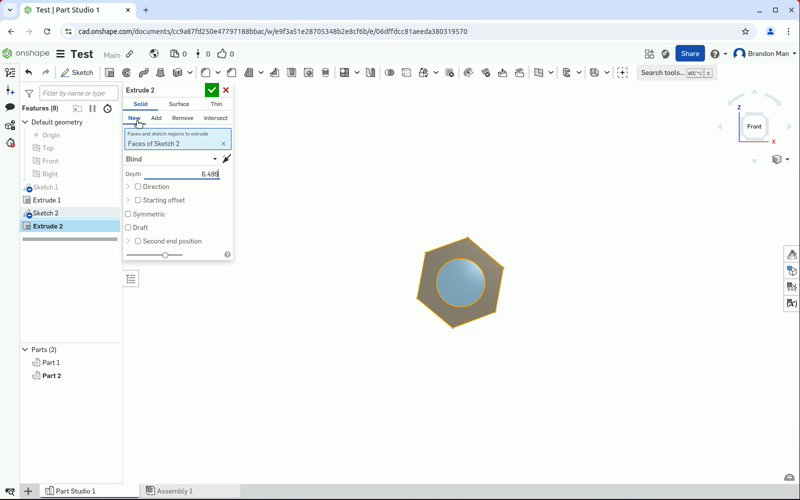
key(enter)
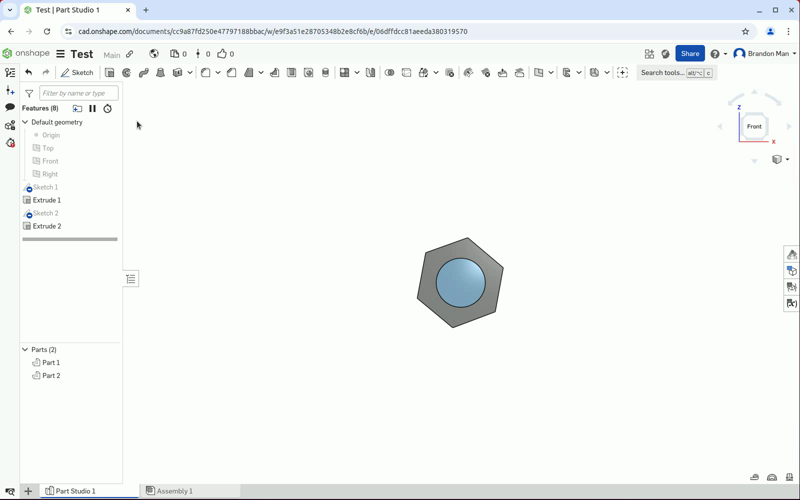
key(shift+h)
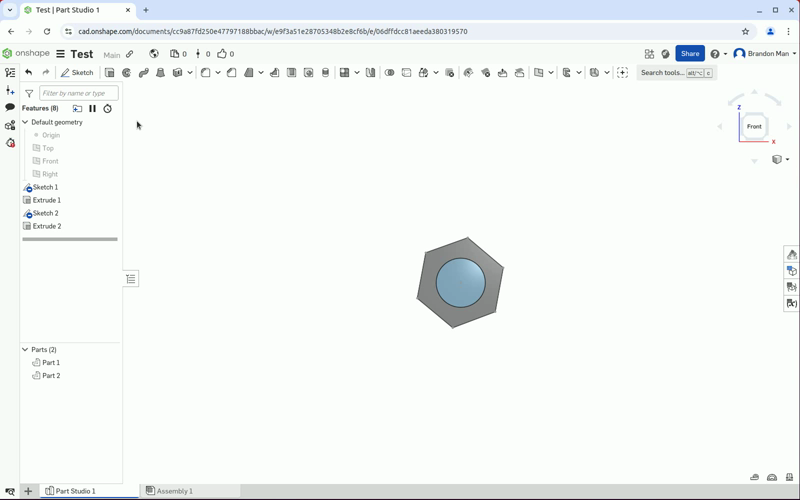
key(shift+h)
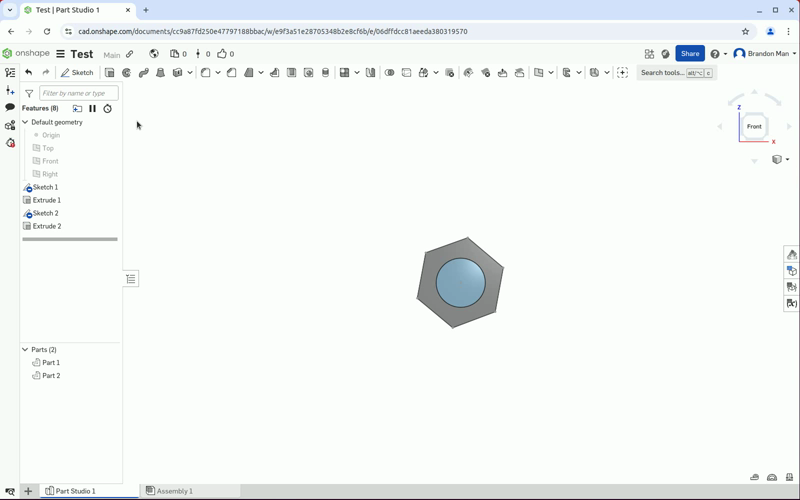
key(shift+7)
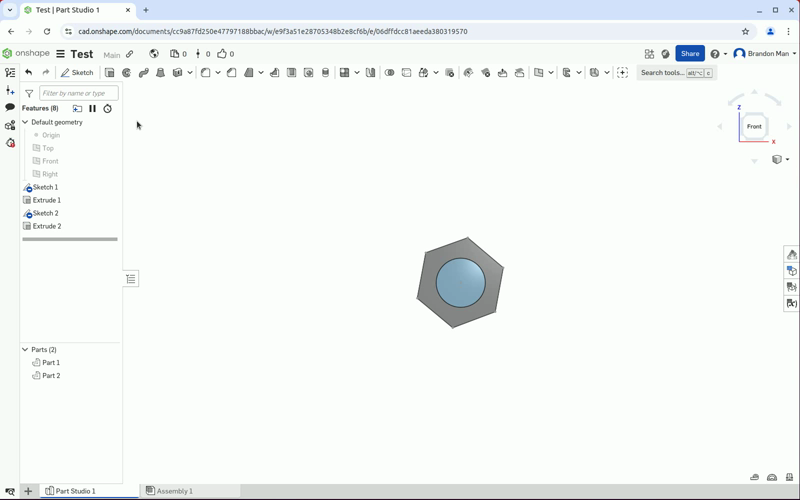
key(left, 2)
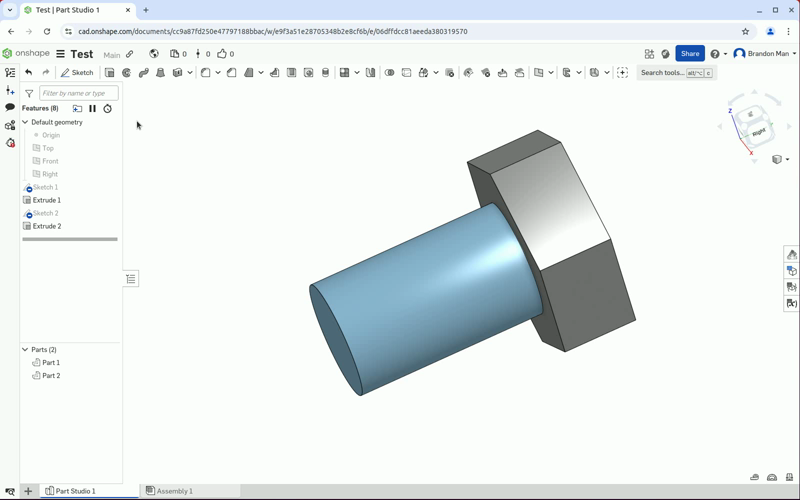
key(down, 2)
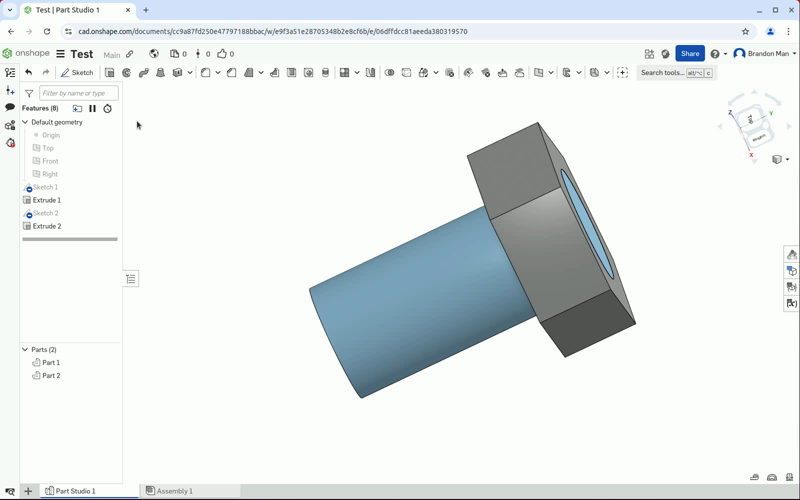
key(up, 2)
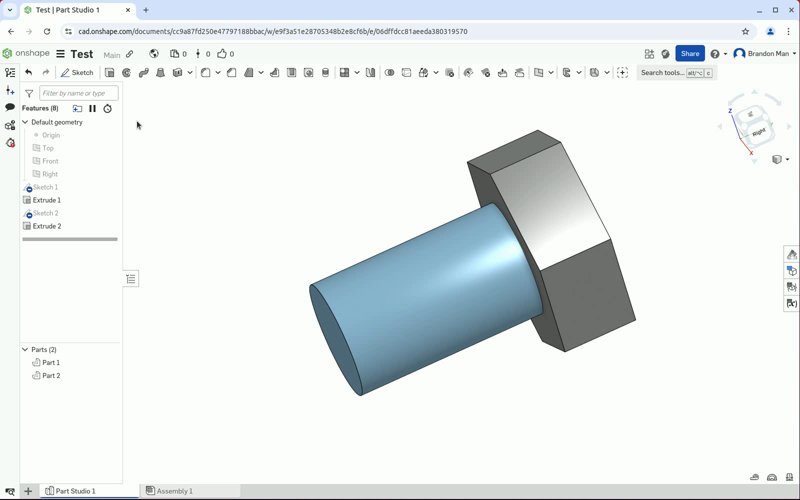
key(right, 2)
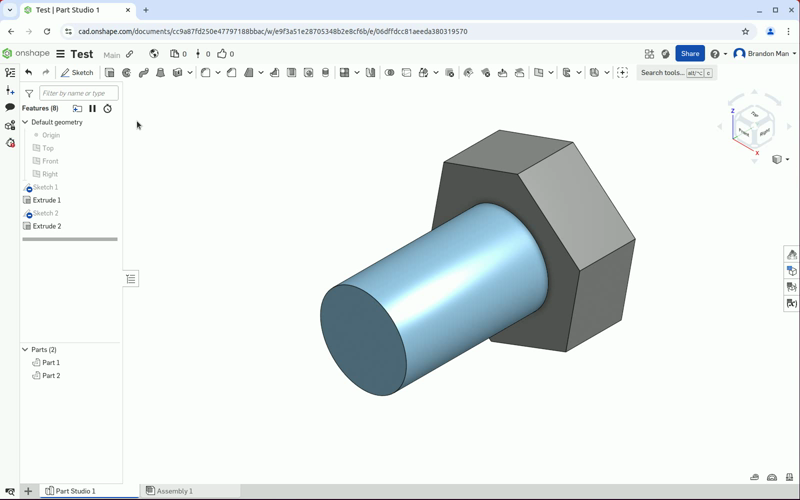
mouse_move(73, 189)
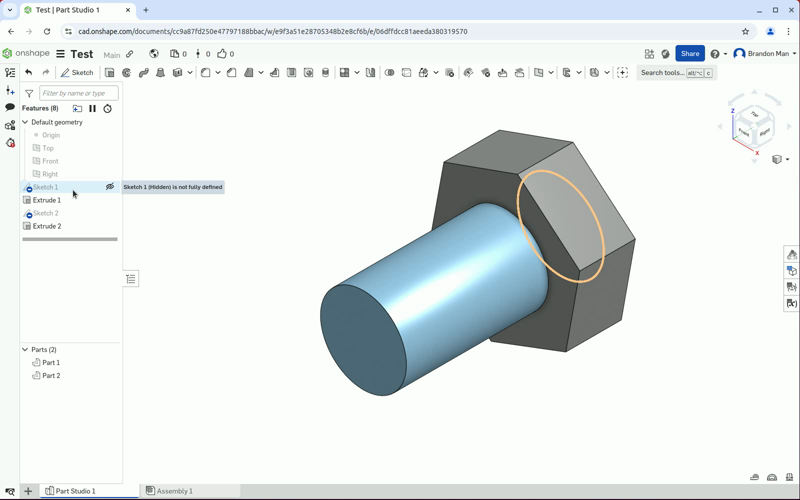
click(73, 189)